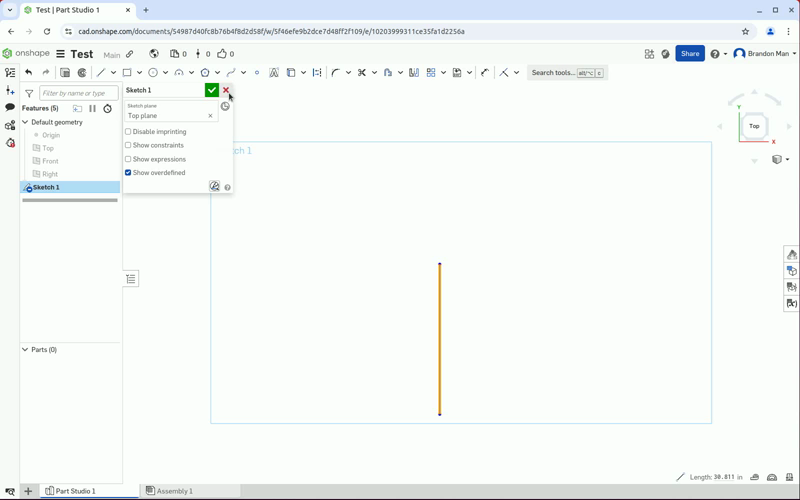
key(shift+h)
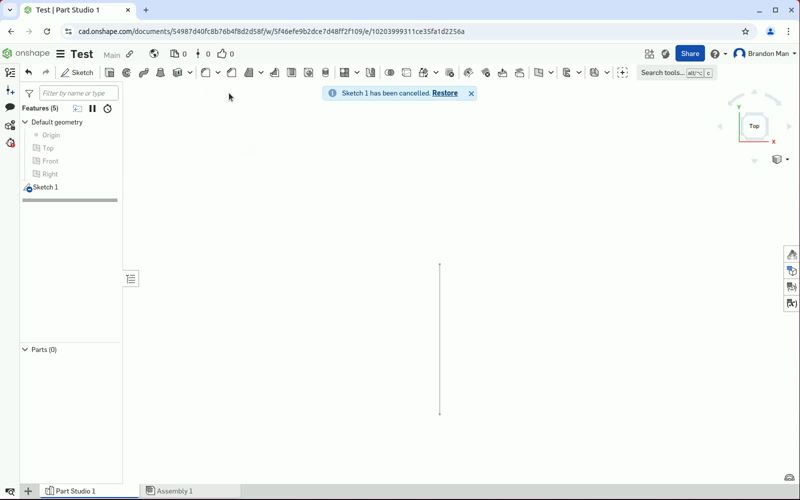
key(shift+s)
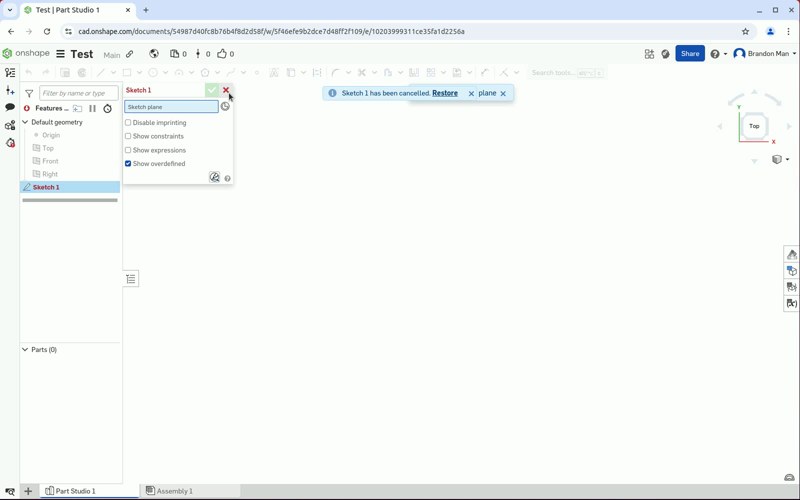
mouse_move(73, 150)
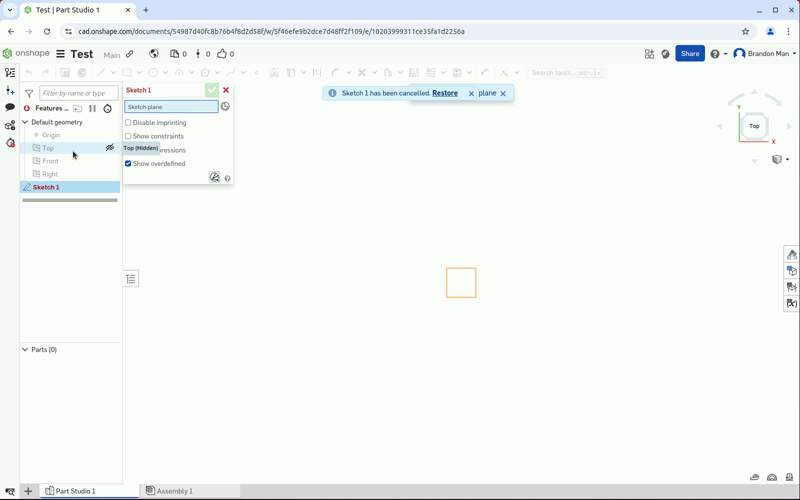
click(73, 150)
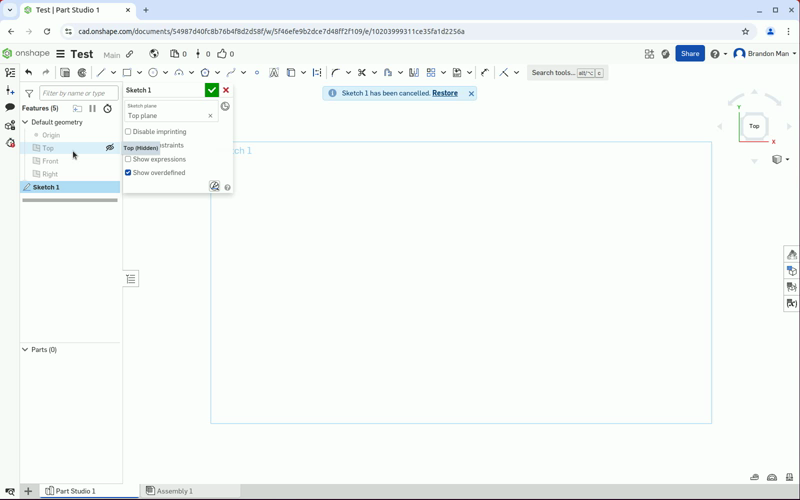
mouse_move(73, 352)
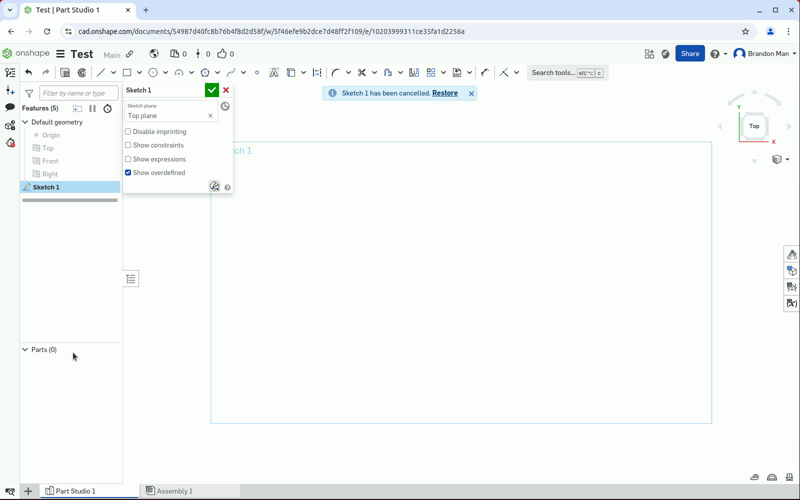
key(y)
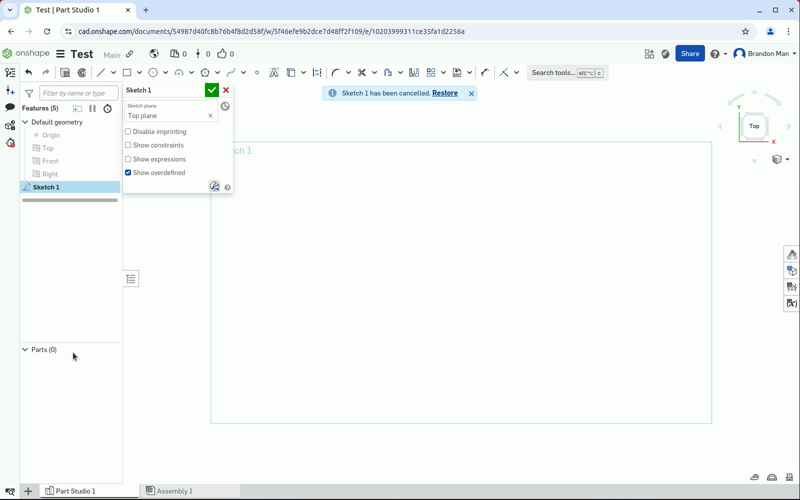
key(l)
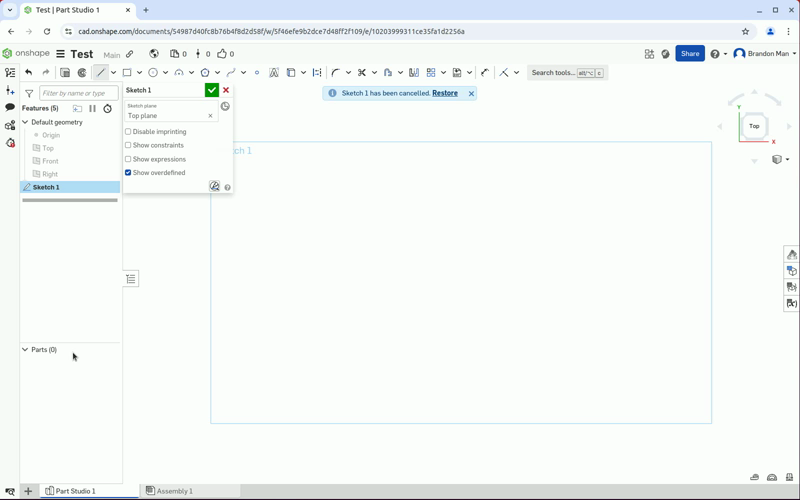
key_down(shift)
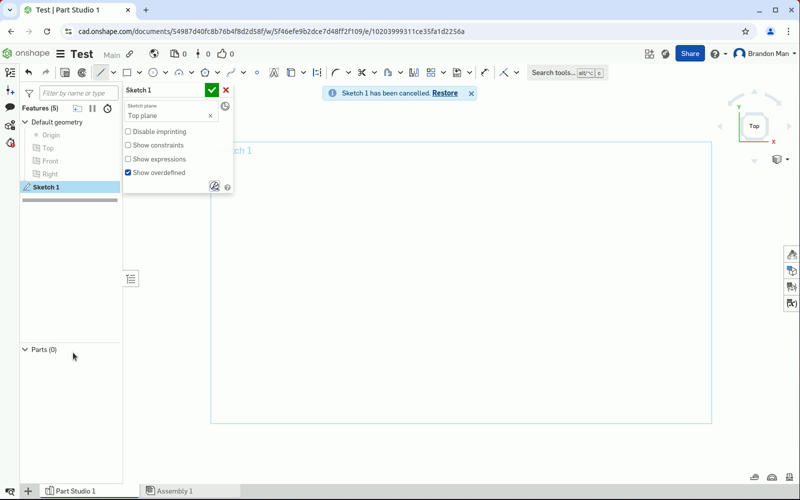
mouse_move(420, 348)
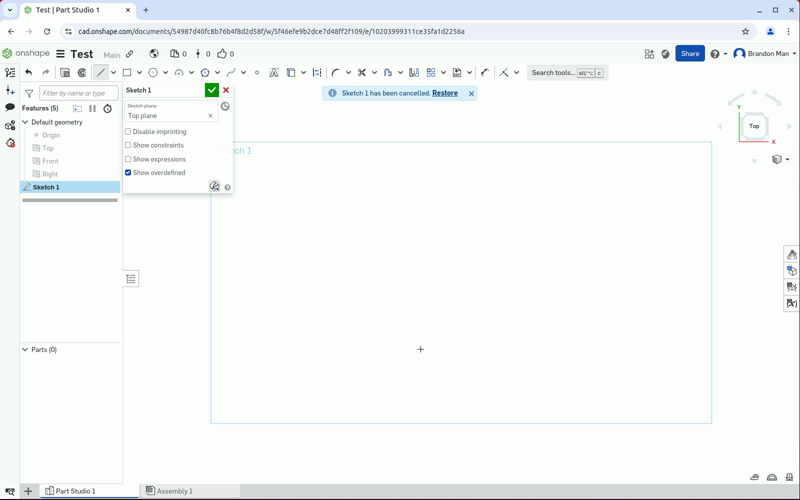
click(420, 348)
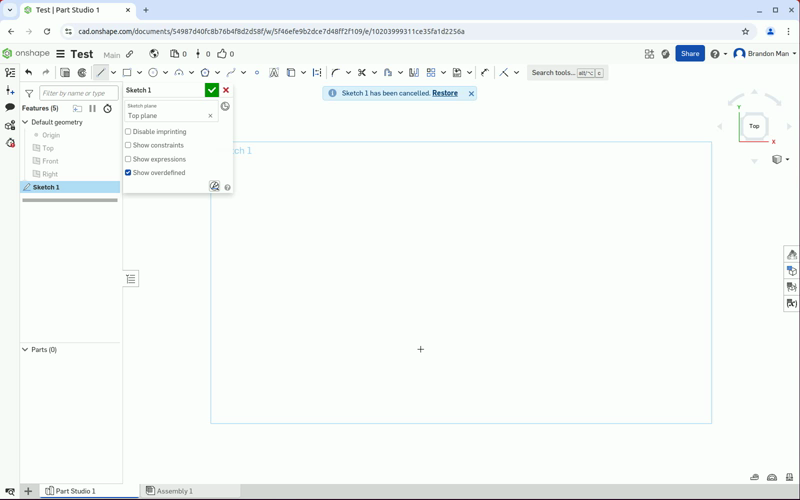
key_up(shift)
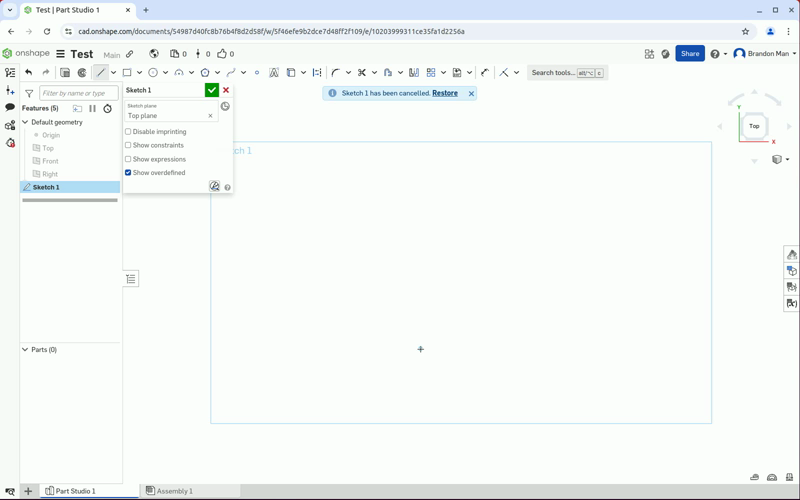
key_down(shift)
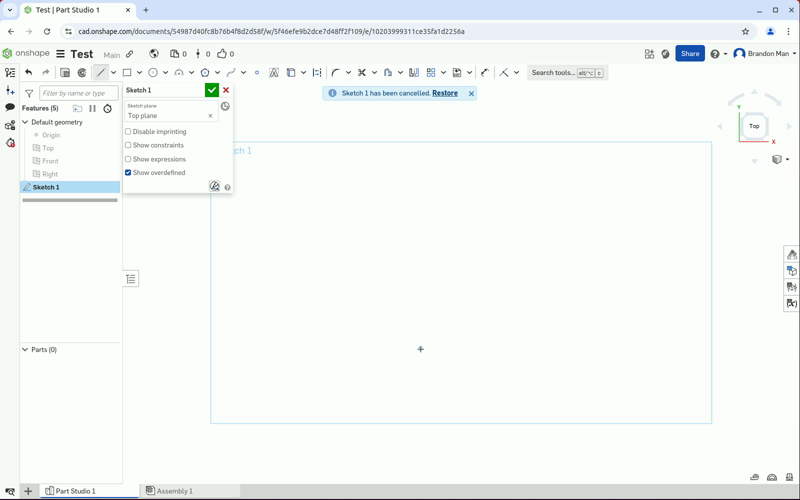
mouse_move(500, 348)
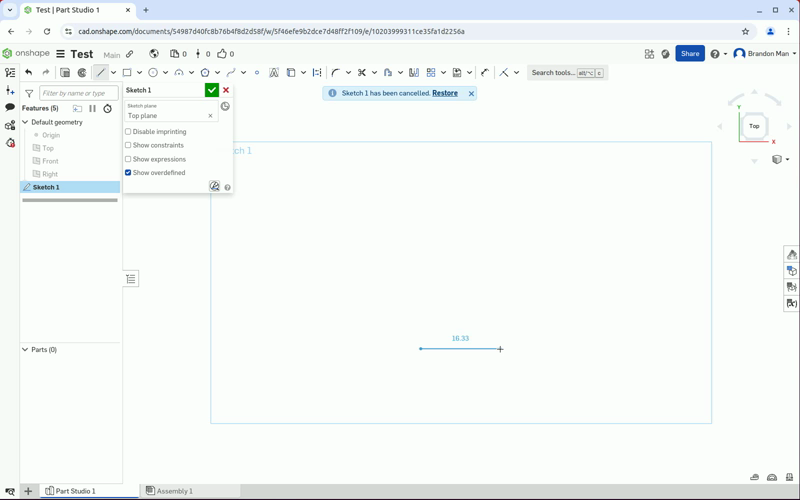
click(500, 348)
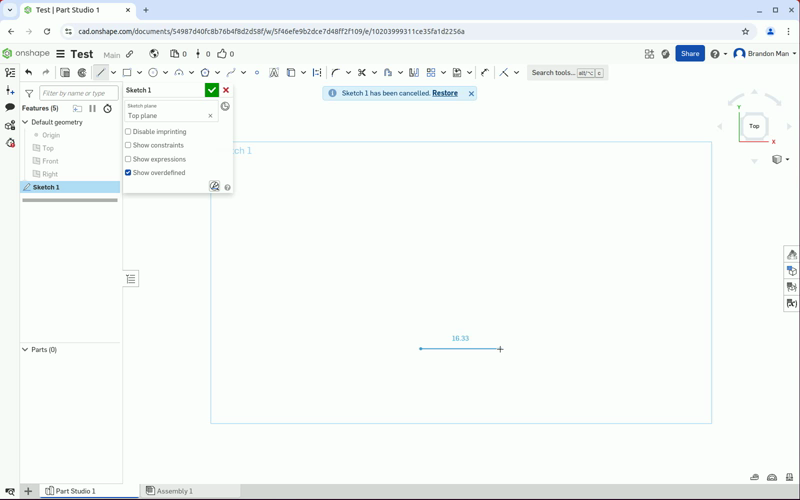
key_up(shift)
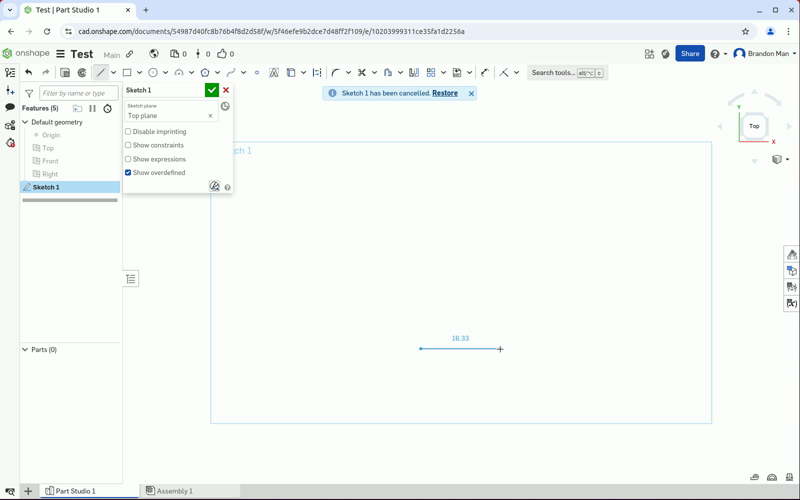
key_down(shift)
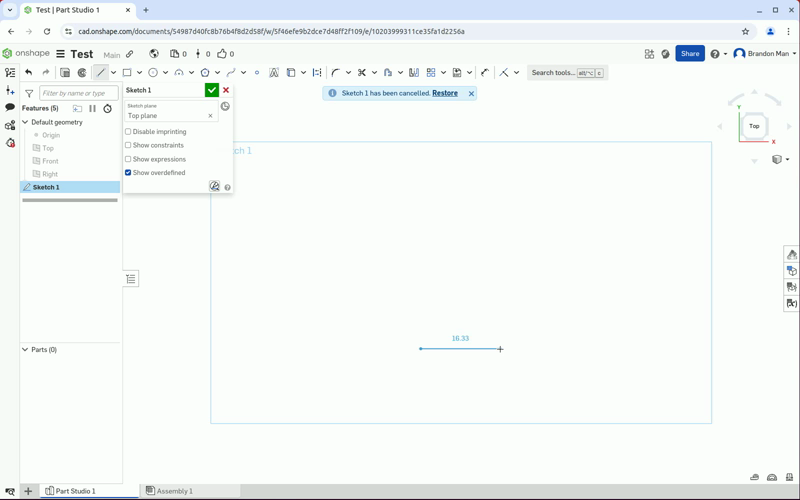
mouse_move(500, 216)
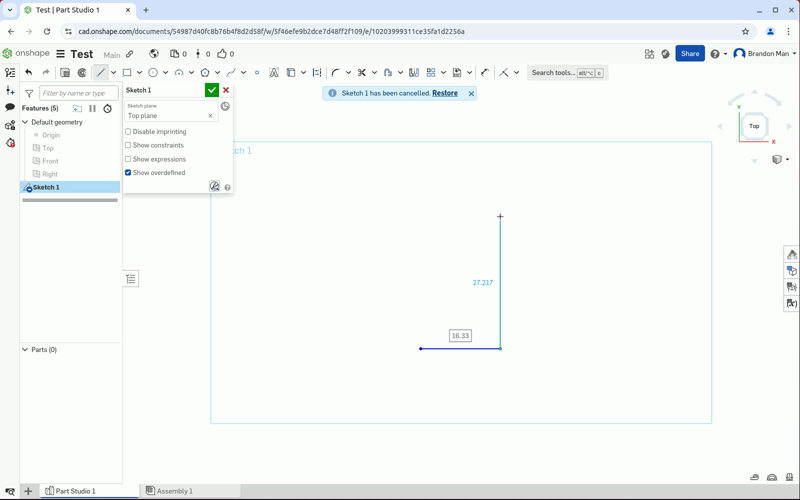
click(500, 216)
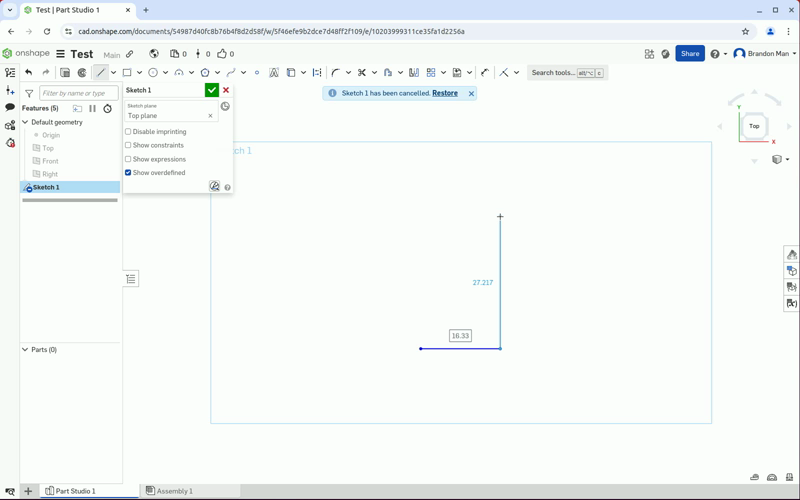
key_up(shift)
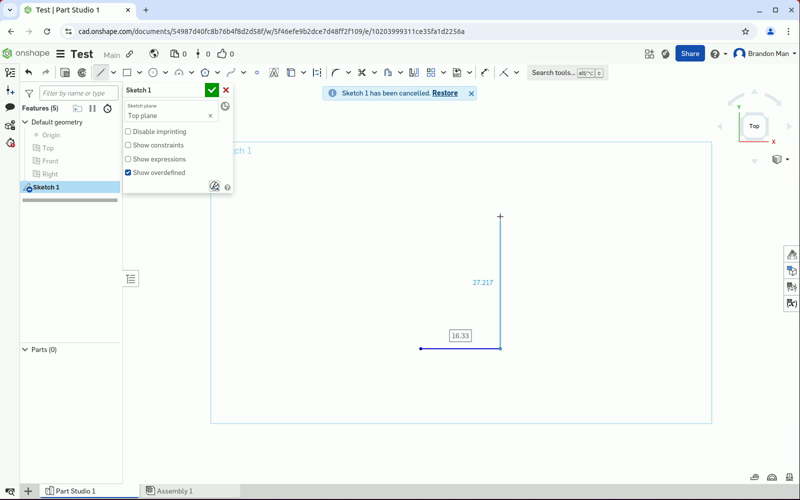
key_down(shift)
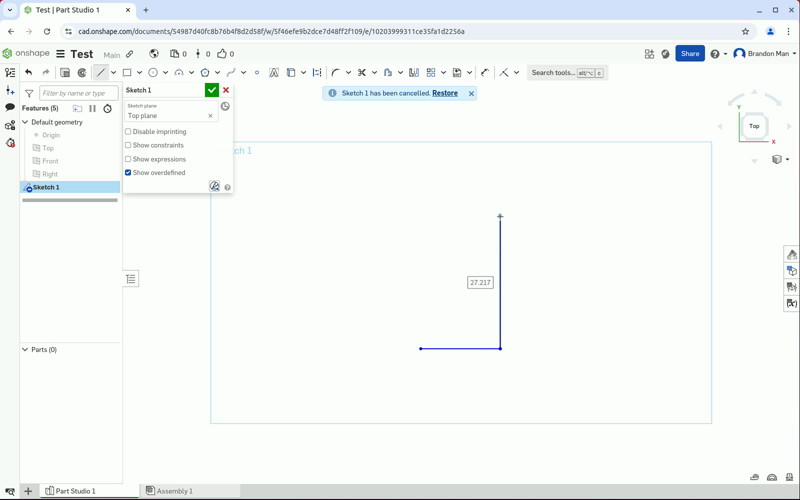
mouse_move(420, 216)
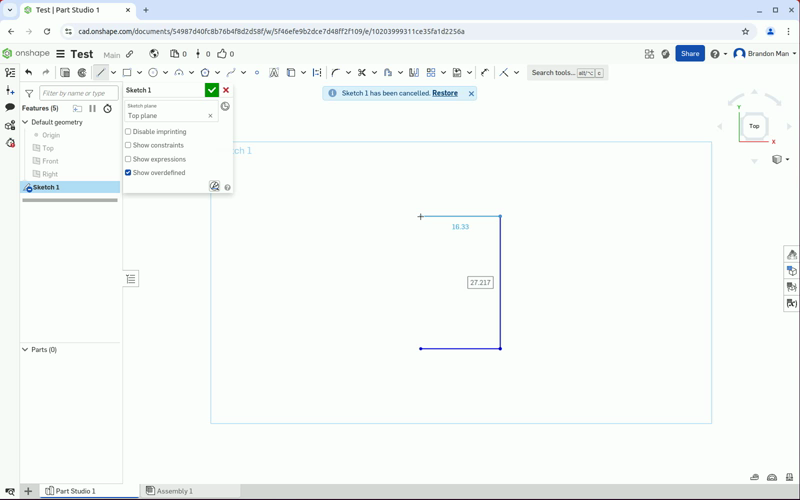
click(420, 216)
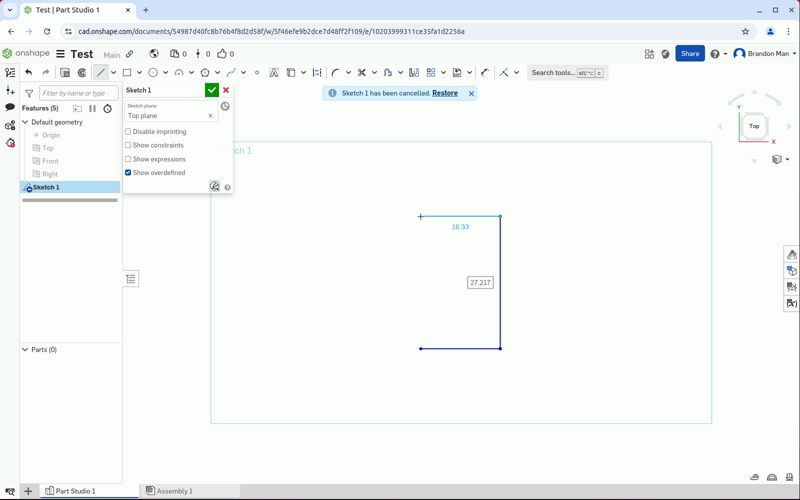
key_up(shift)
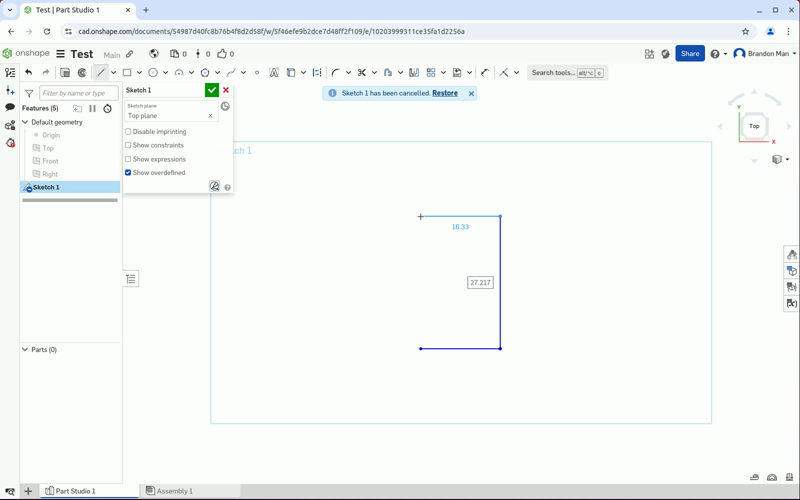
key_down(shift)
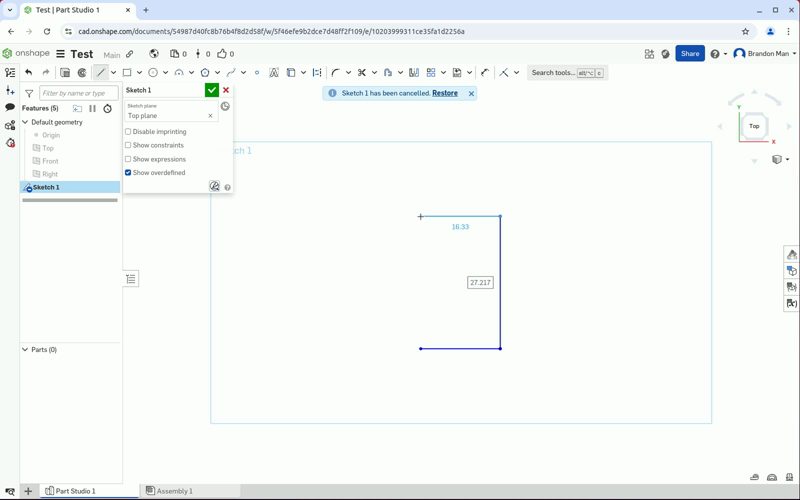
mouse_move(420, 348)
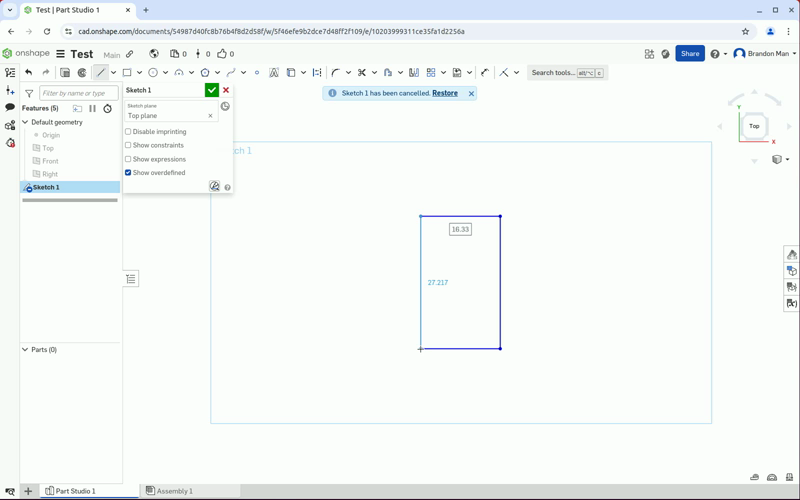
key_up(shift)
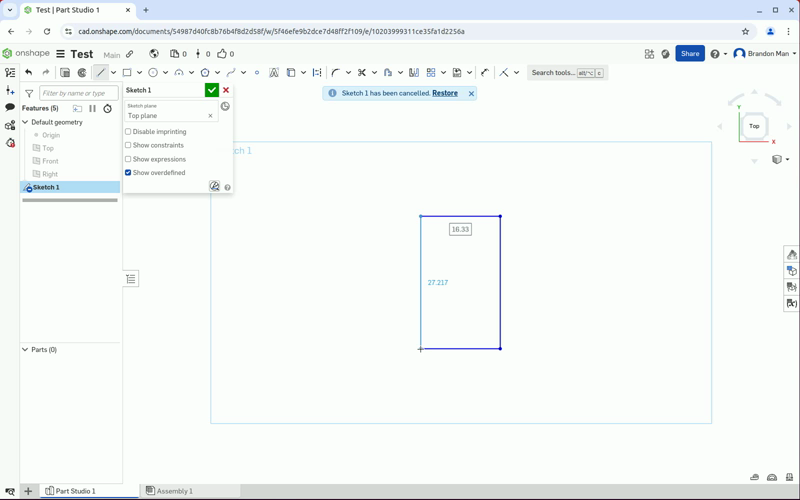
click(420, 348)
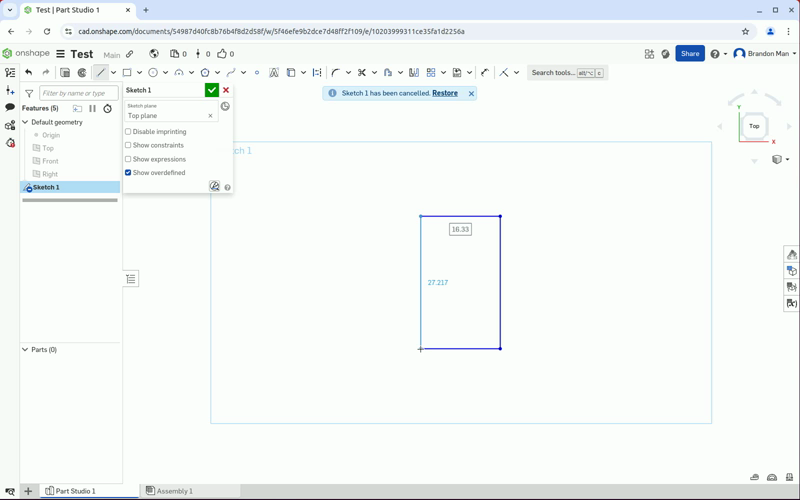
key(esc)
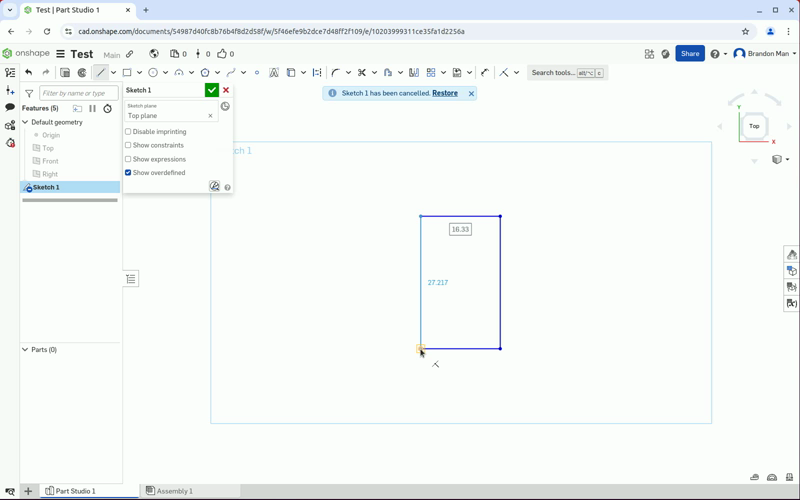
mouse_move(464, 303)
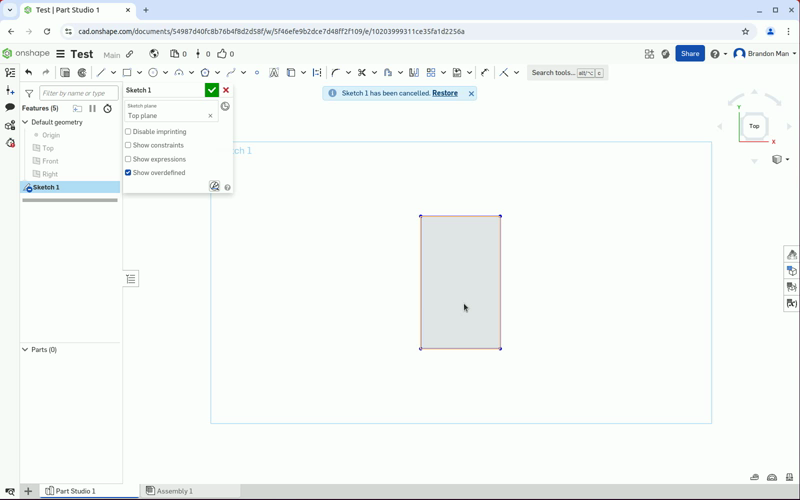
click(464, 303)
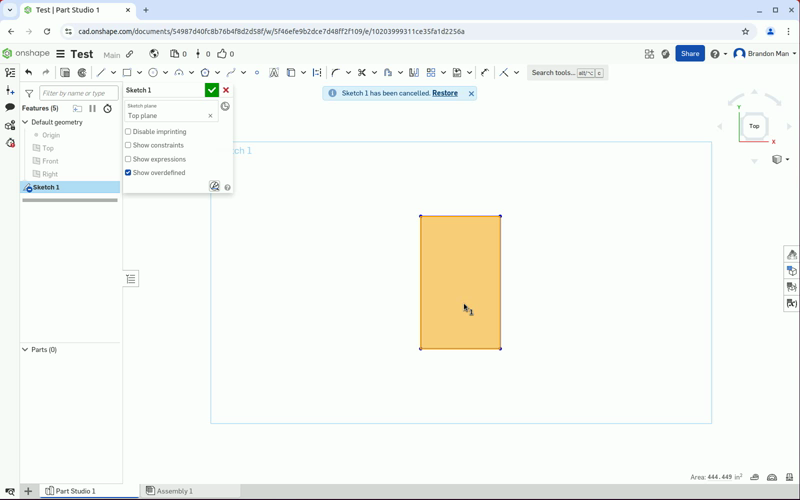
mouse_move(73, 352)
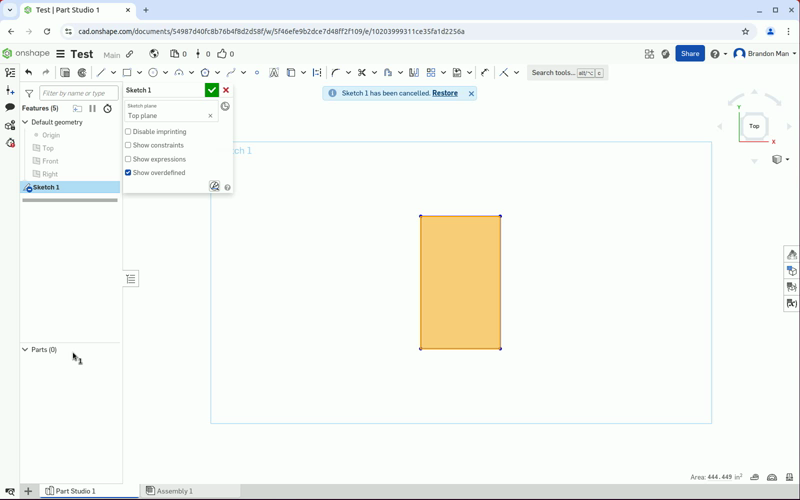
key(shift+y)
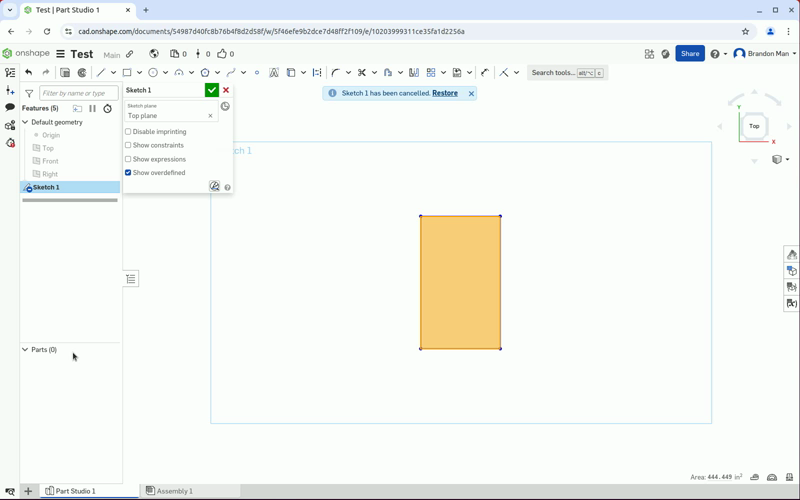
key(shift+e)
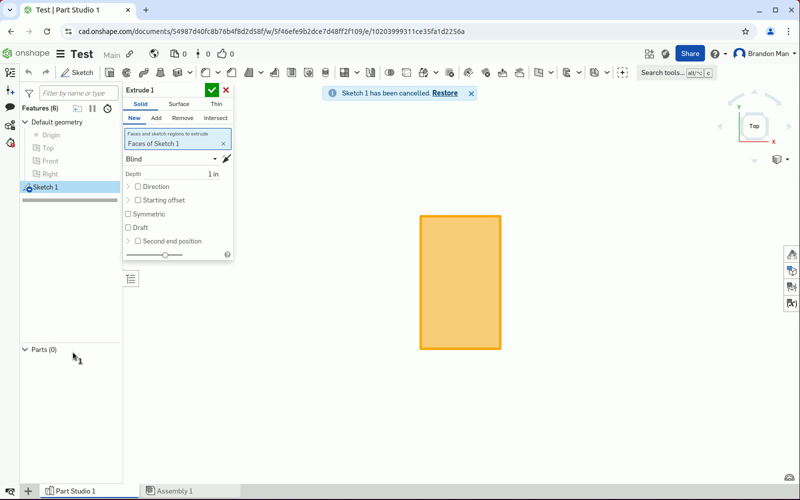
mouse_move(143, 106)
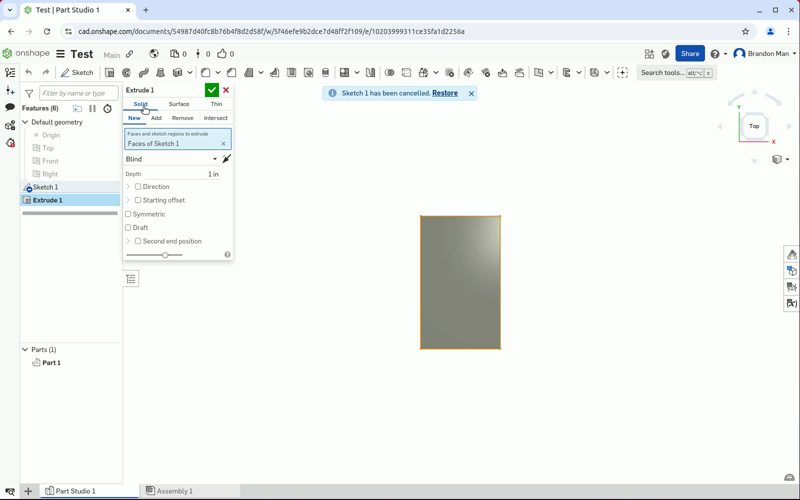
click(143, 106)
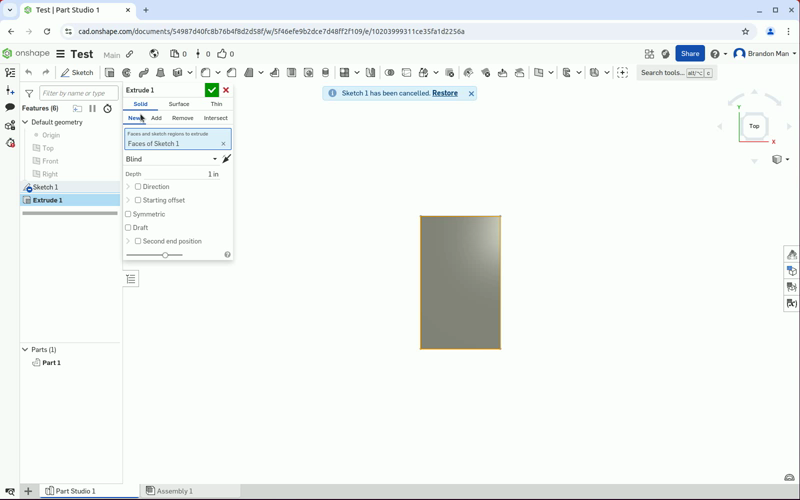
mouse_move(137, 120)
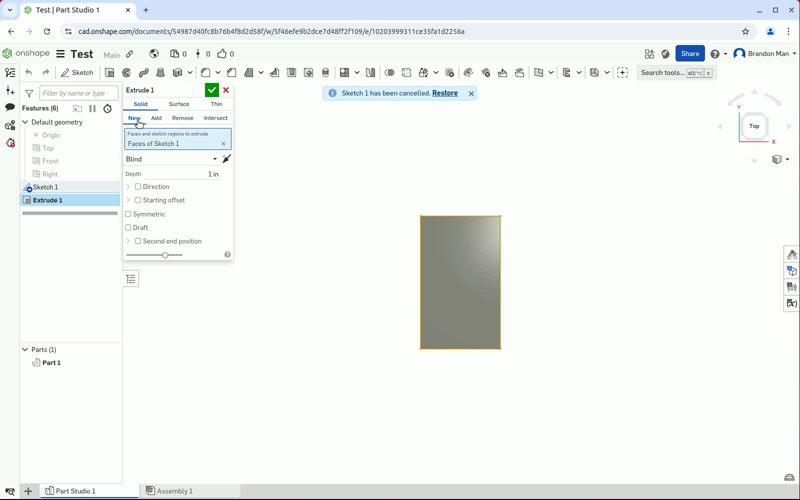
click(137, 120)
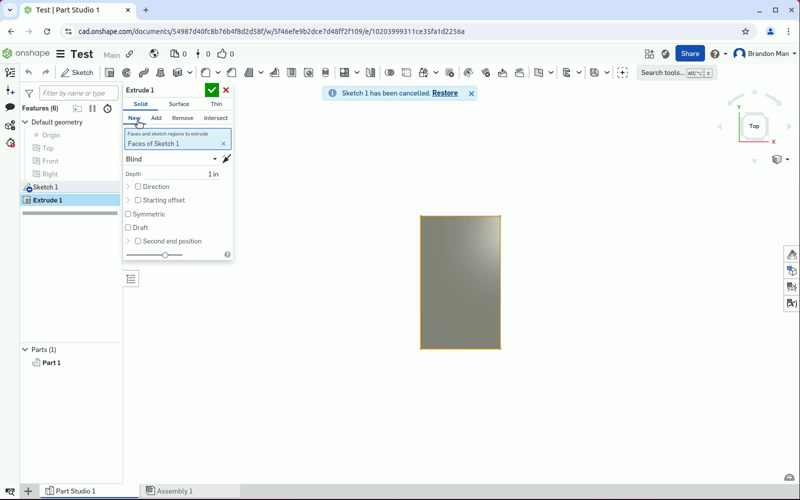
key(tab, 4)
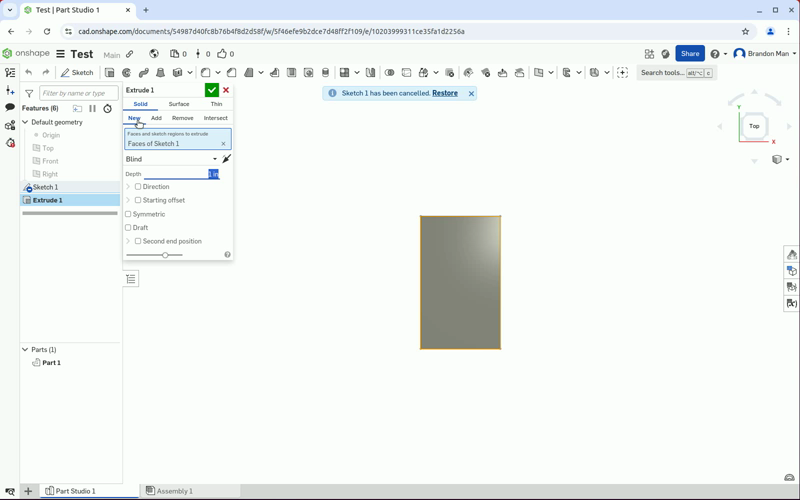
text(21.664)
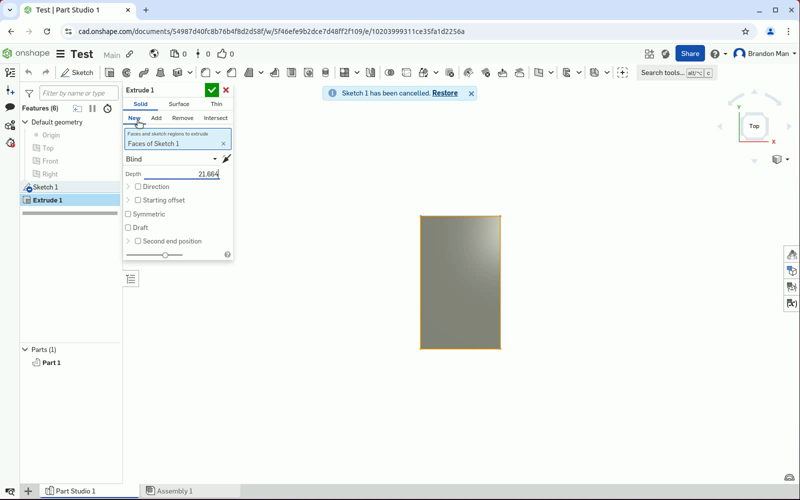
key(enter)
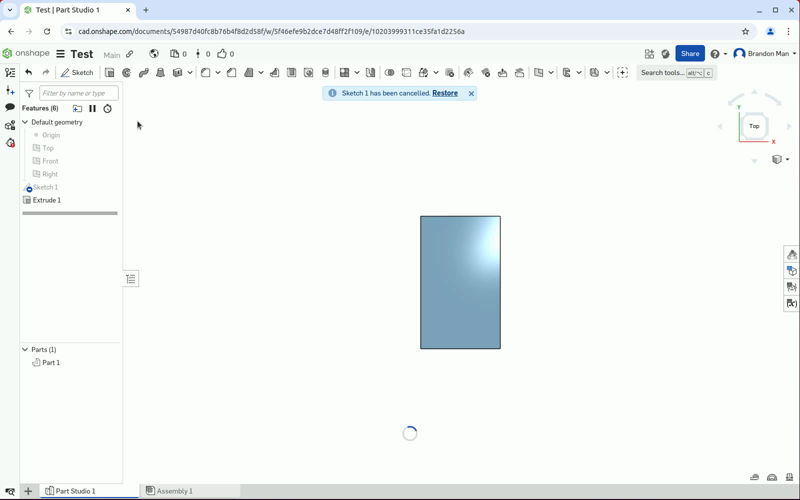
key(shift+h)
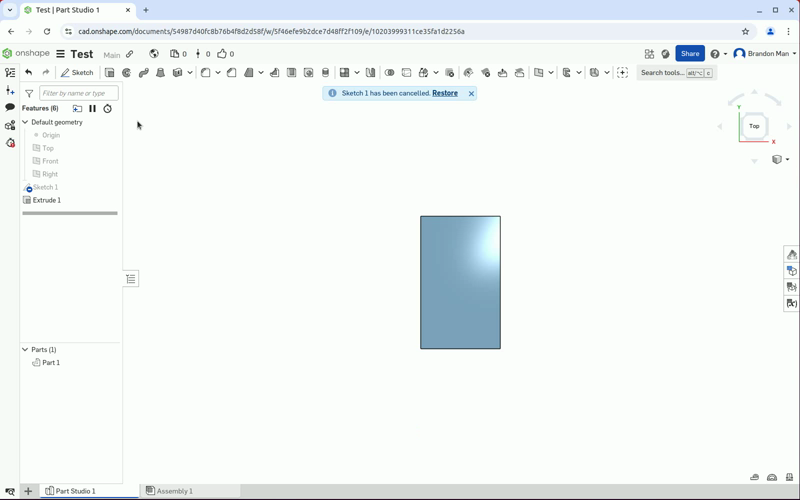
key(shift+h)
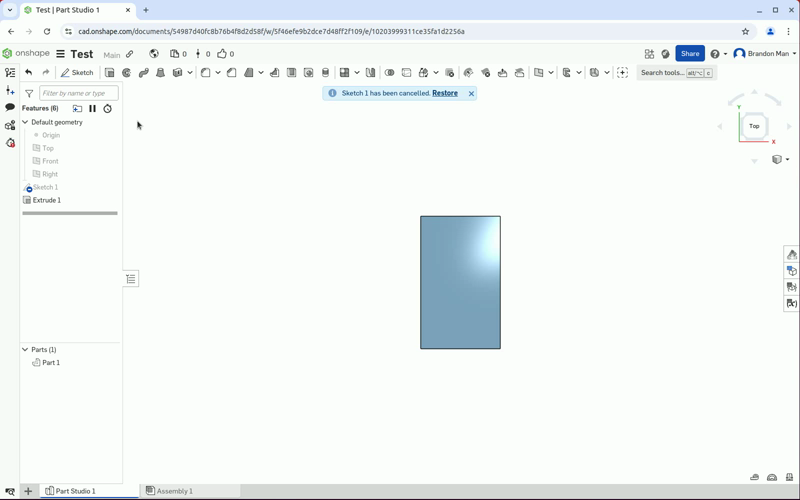
mouse_move(73, 189)
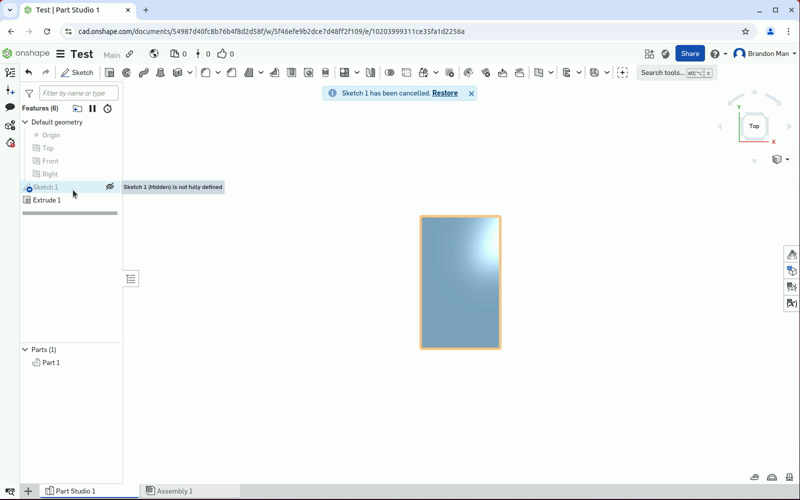
click(73, 189)
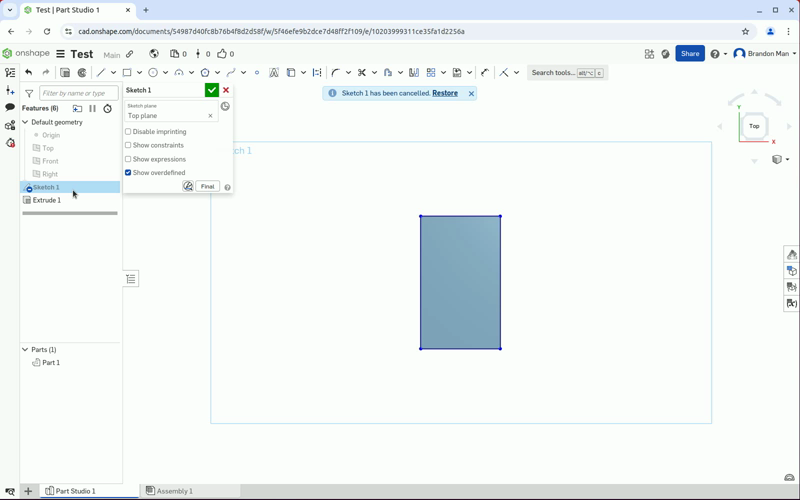
mouse_move(229, 92)
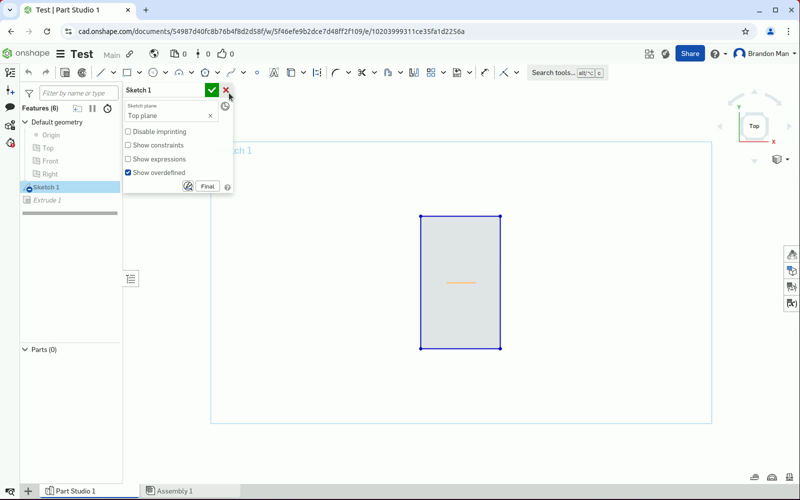
click(229, 92)
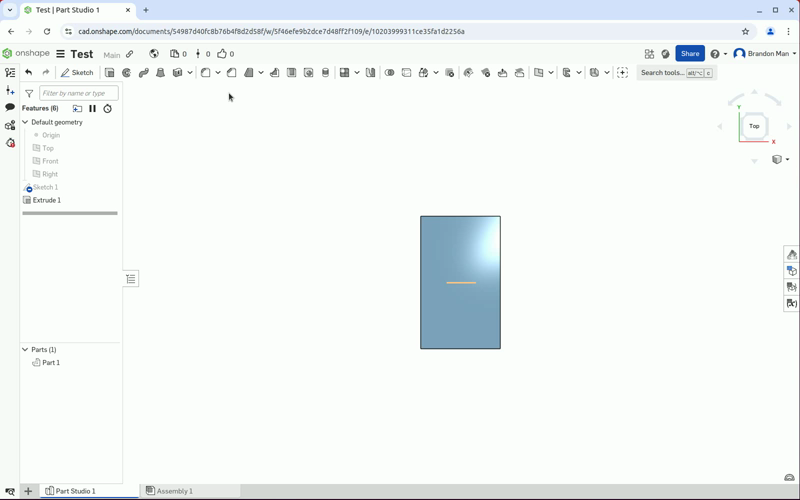
mouse_move(73, 352)
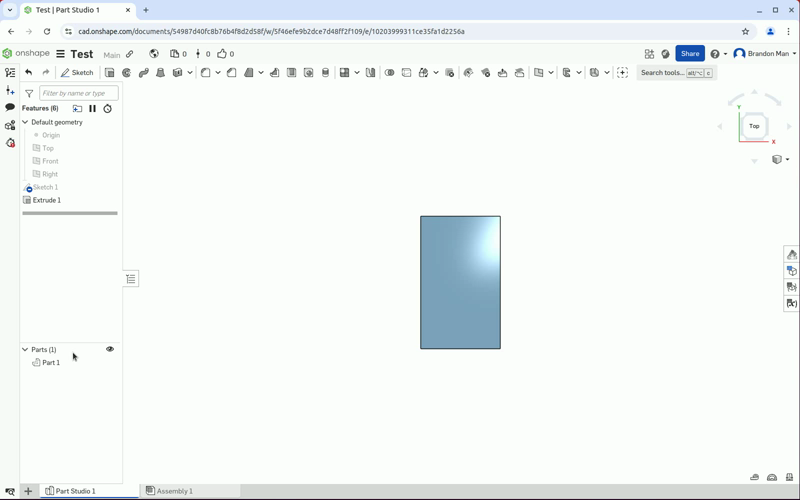
key(y)
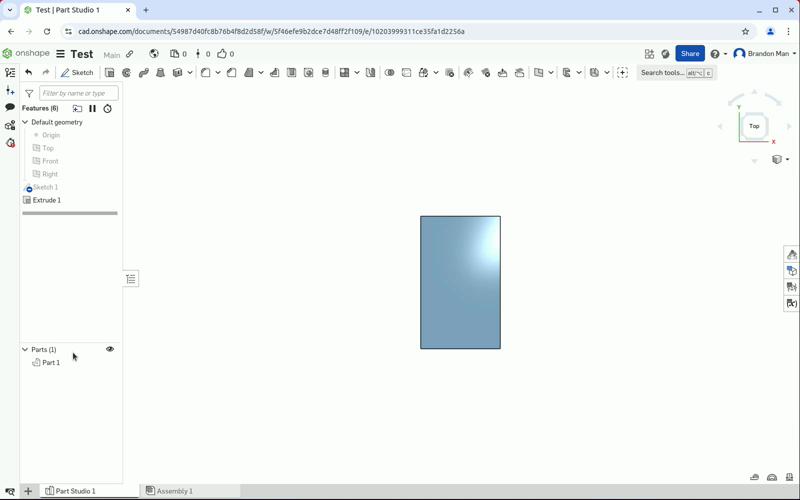
key(shift+p)
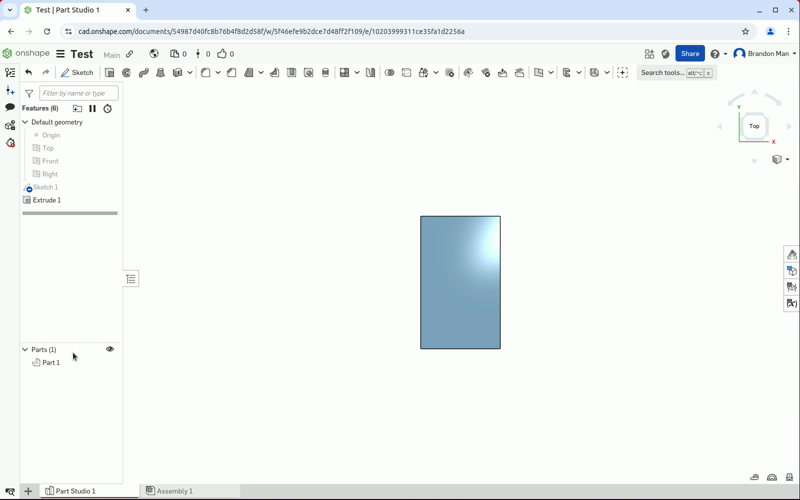
key(space)
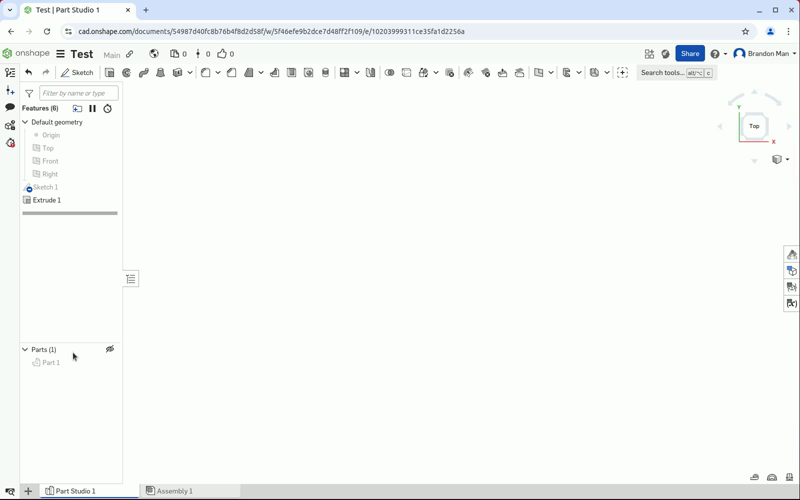
key_down(shift)
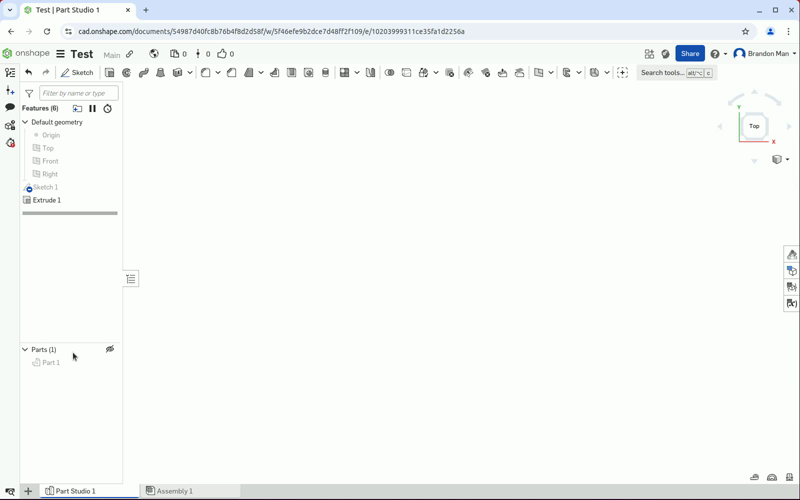
key(up)
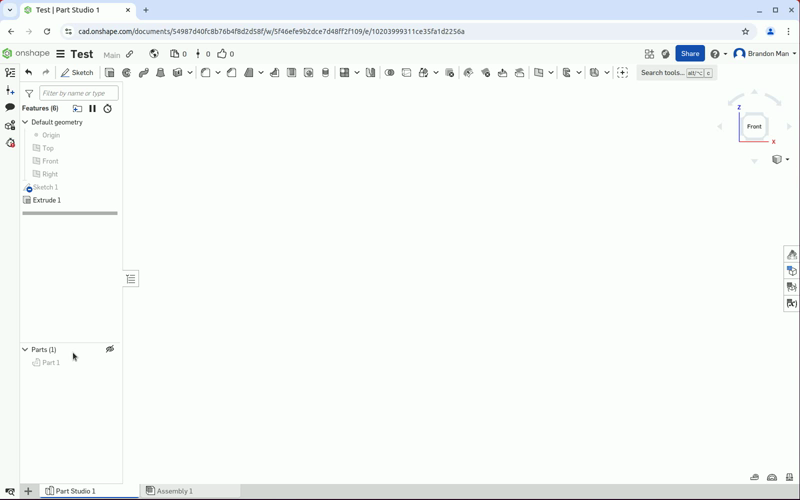
key_up(shift)
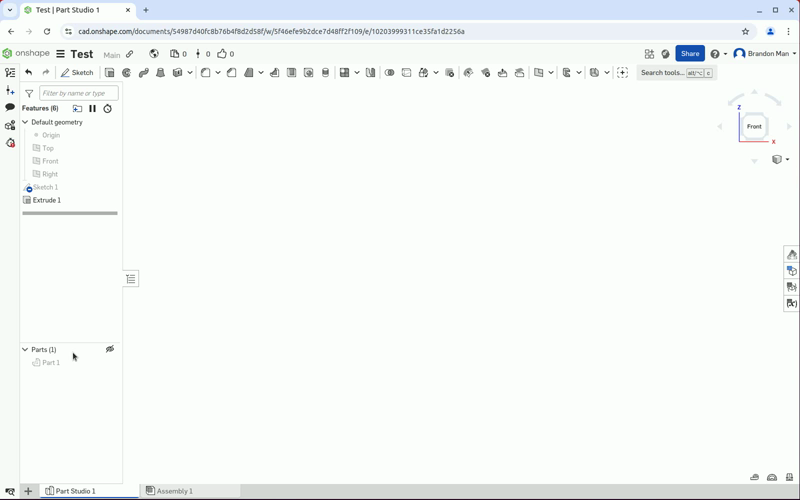
key(space)
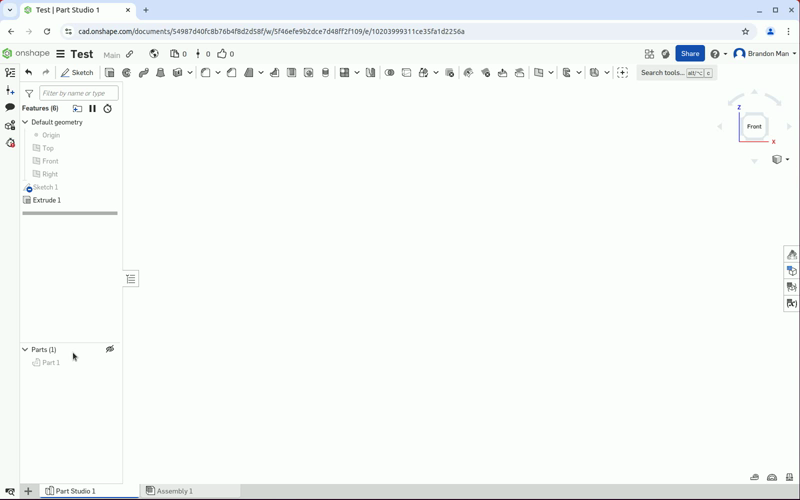
key_down(shift)
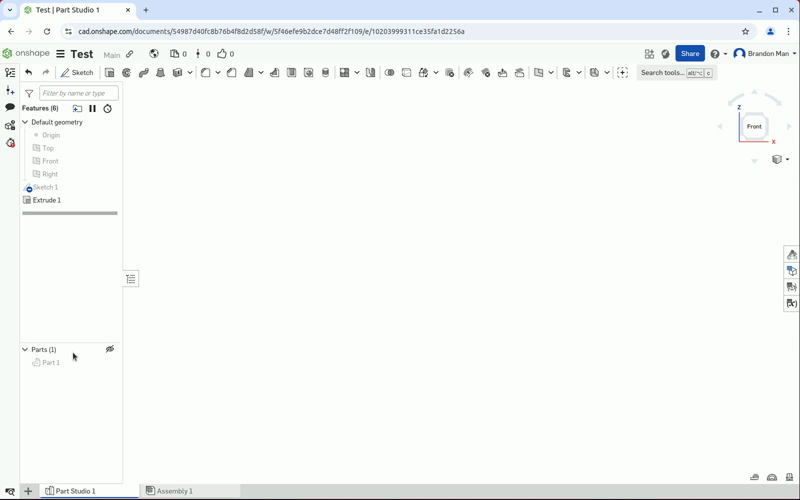
key(left)
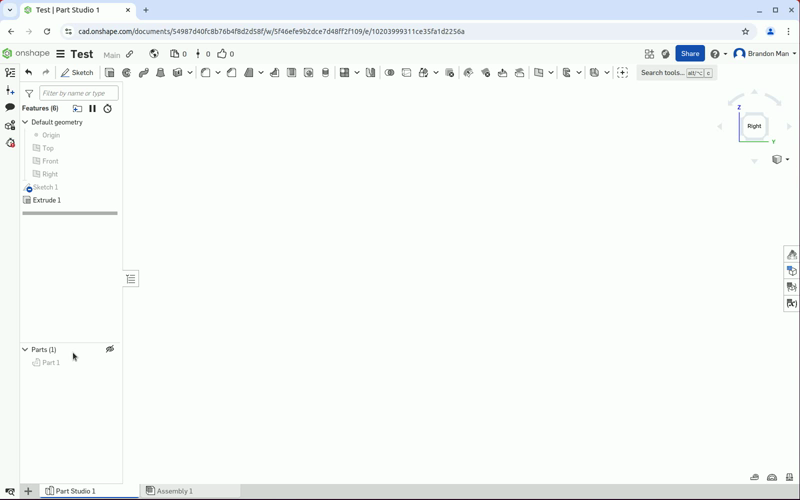
key_up(shift)
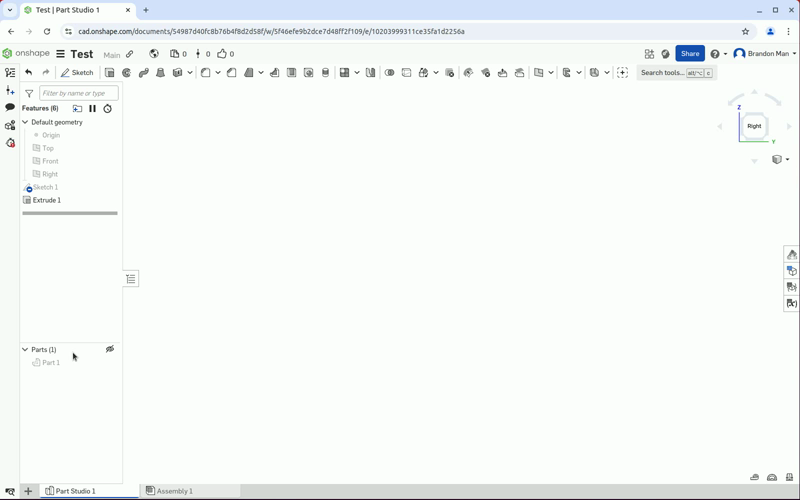
mouse_move(73, 352)
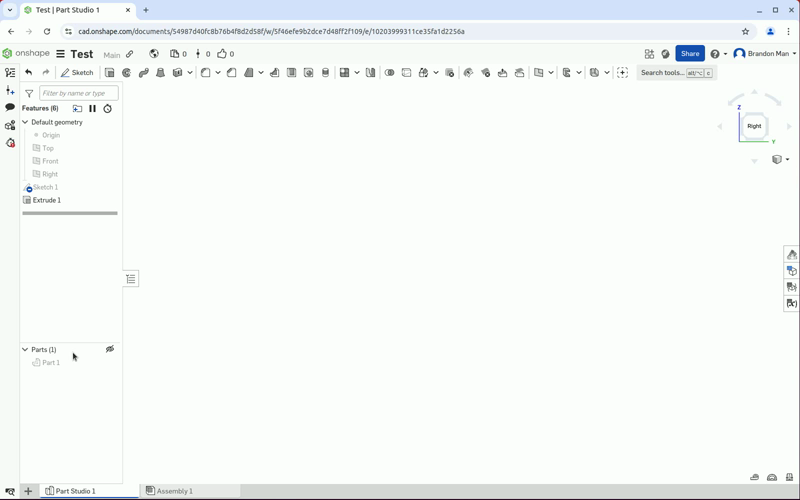
key(shift+y)
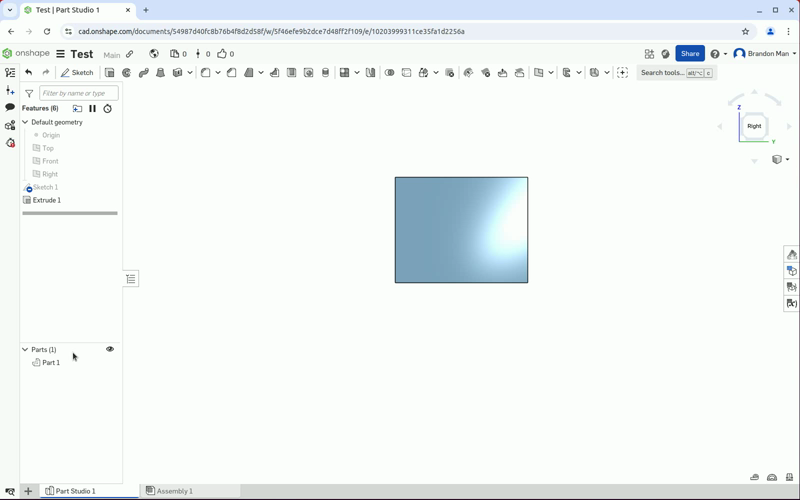
mouse_move(541, 75)
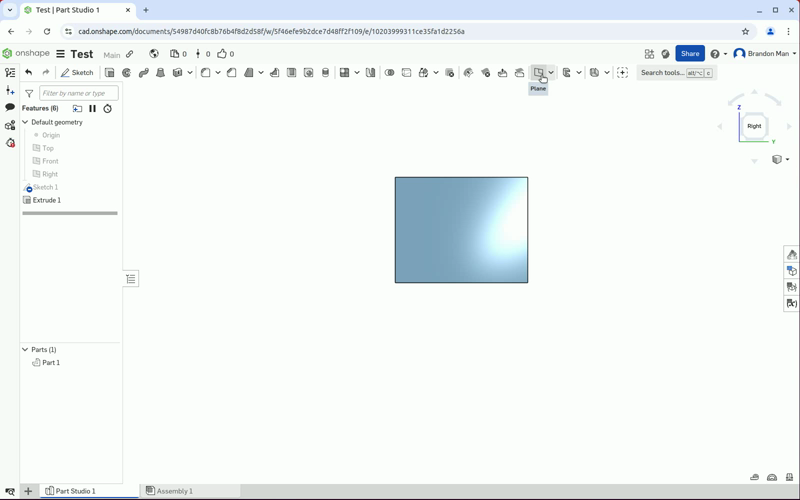
click(541, 75)
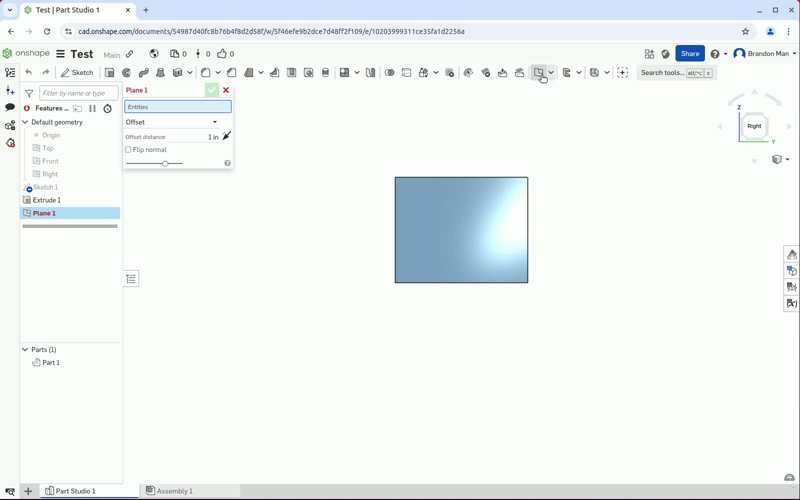
mouse_move(73, 176)
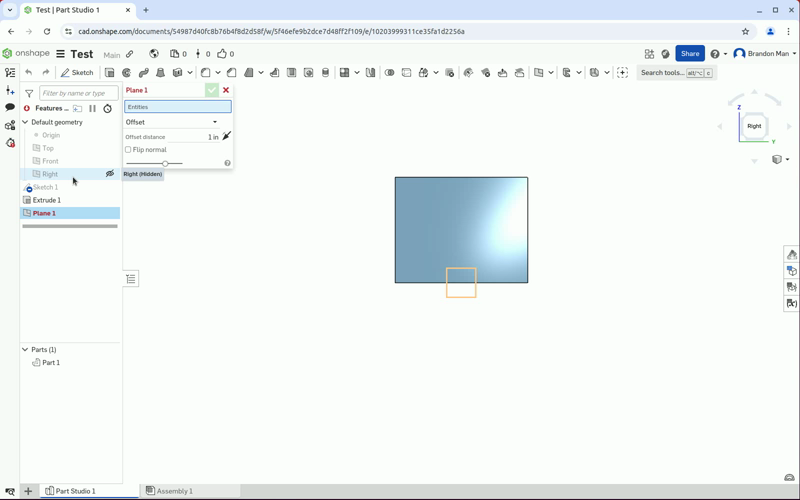
click(73, 176)
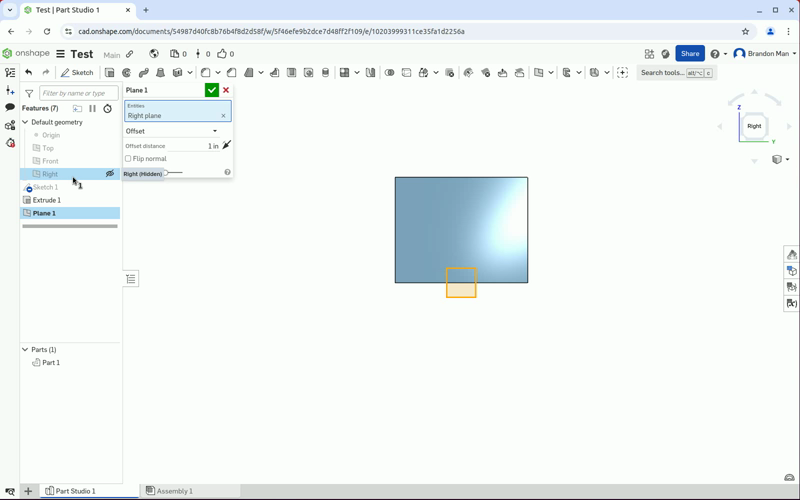
key(tab, 2)
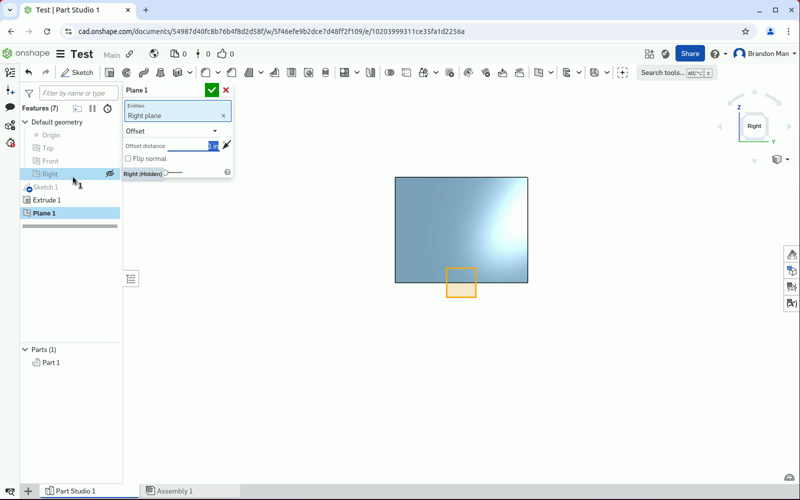
text(8.196)
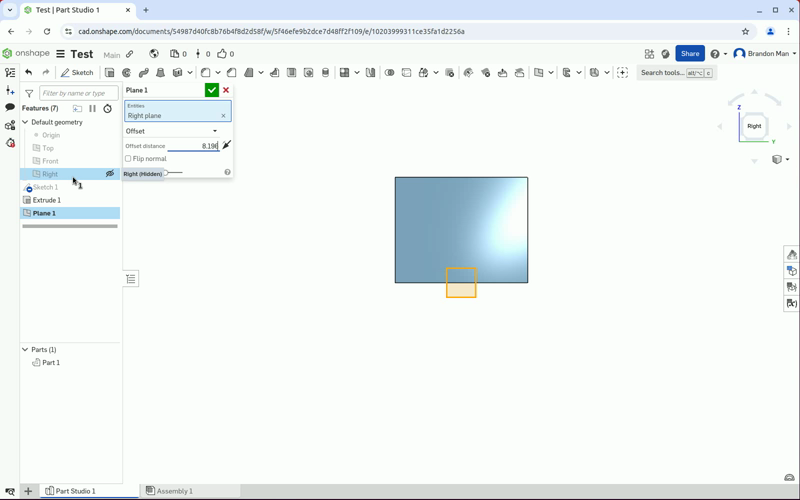
key(enter, 2)
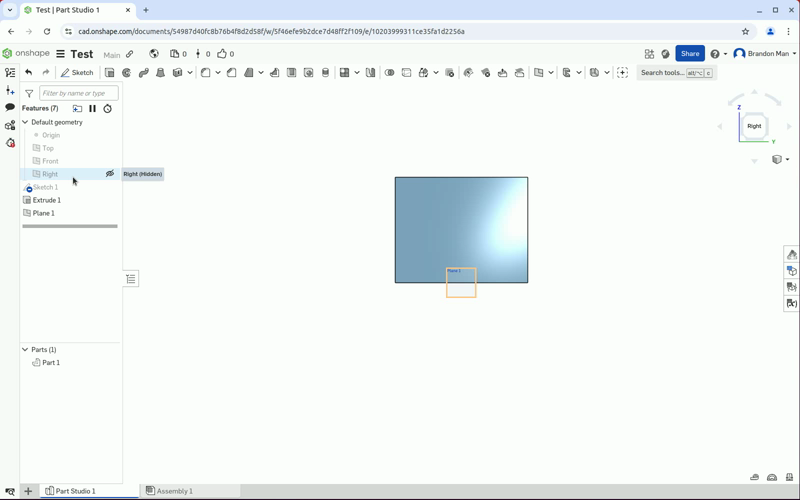
key(shift+s)
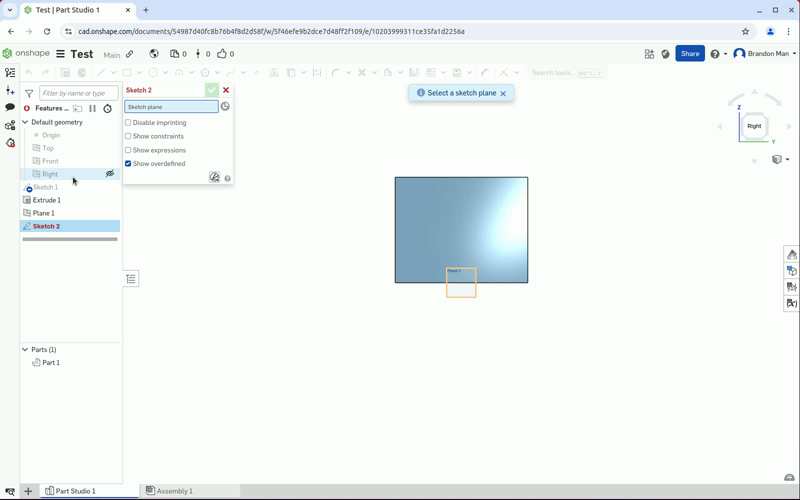
mouse_move(73, 215)
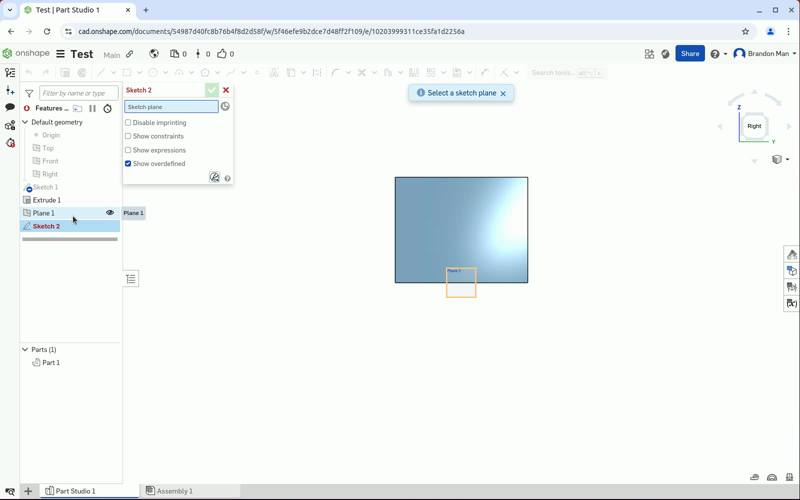
click(73, 215)
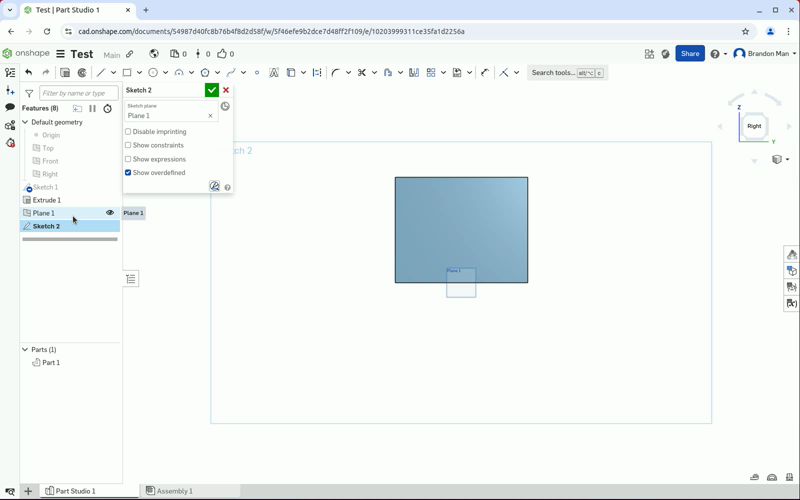
mouse_move(73, 352)
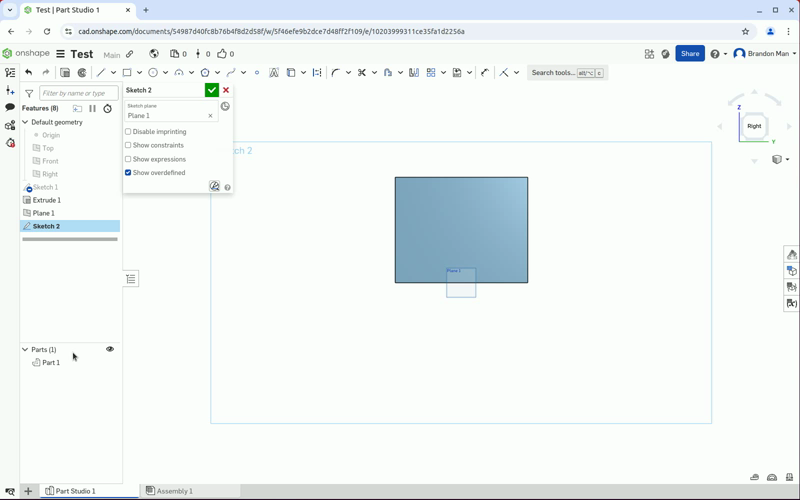
key(y)
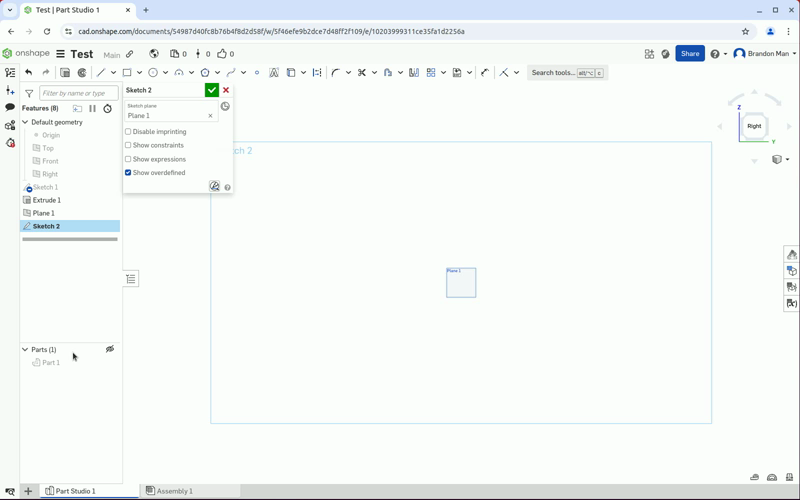
key(l)
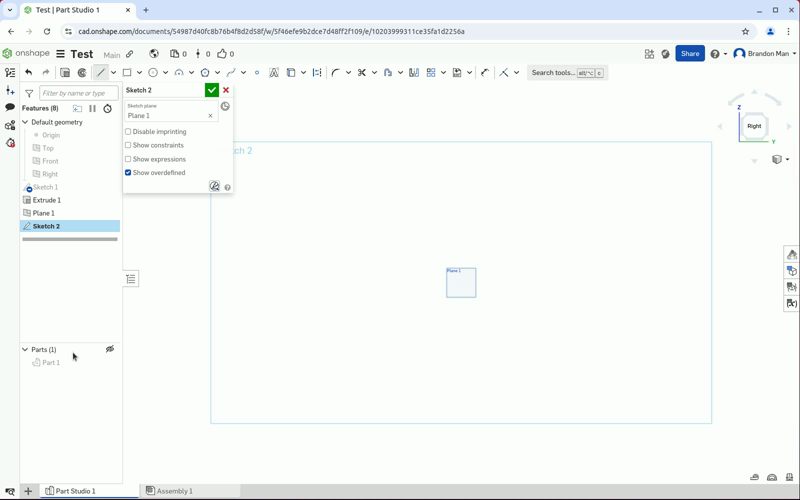
key_down(shift)
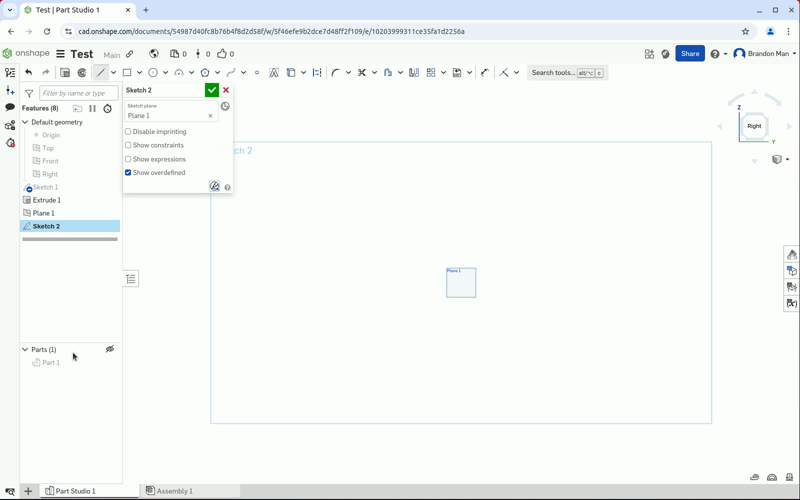
mouse_move(395, 282)
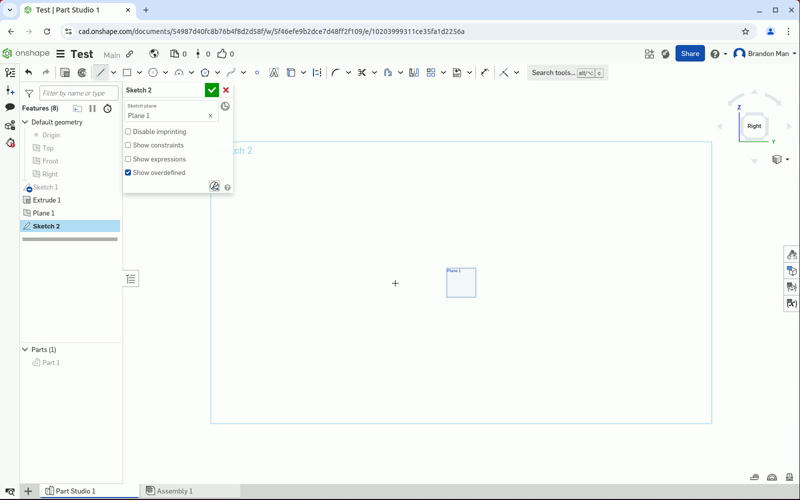
click(395, 282)
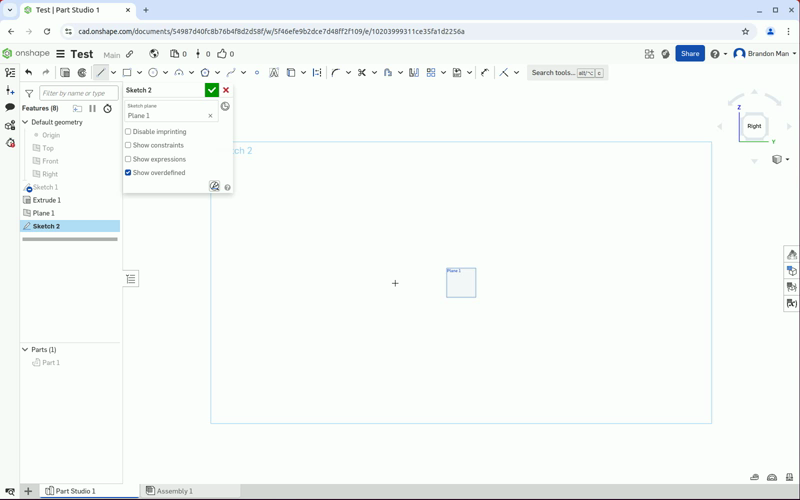
key_up(shift)
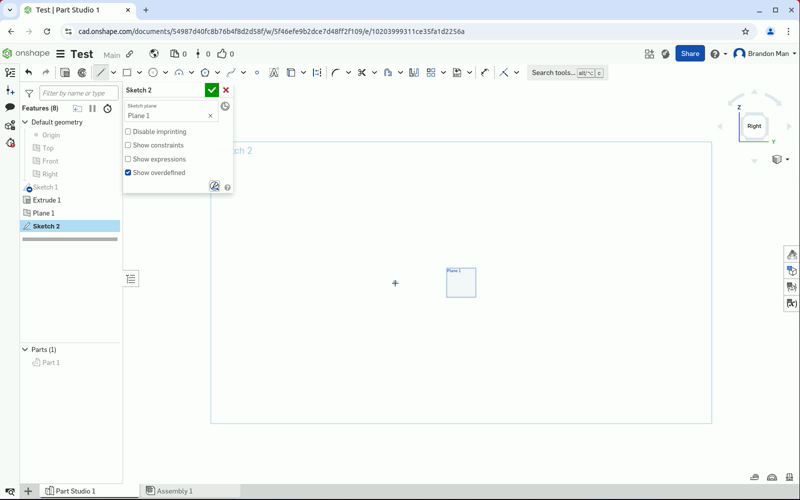
key_down(shift)
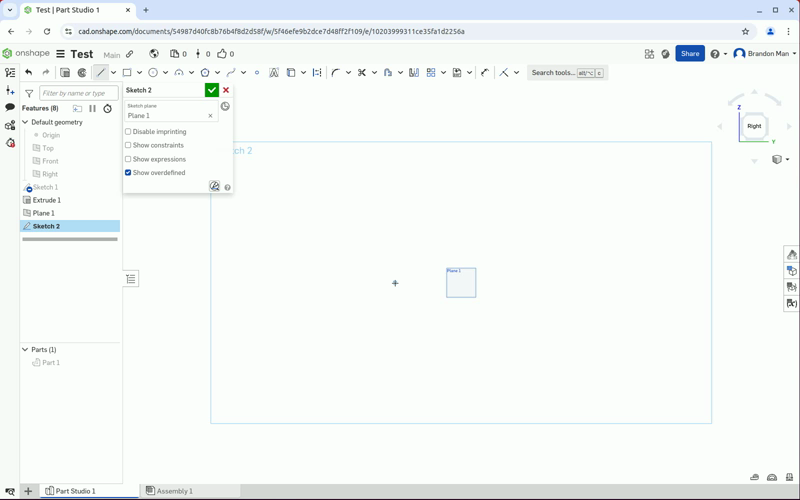
mouse_move(527, 282)
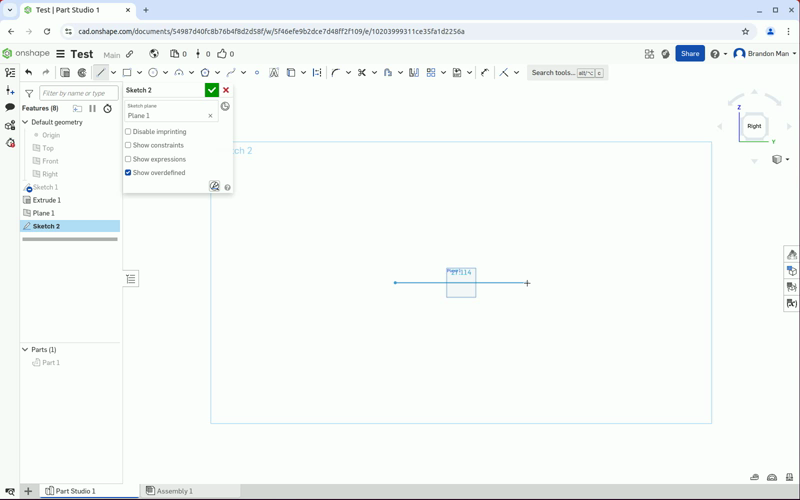
click(527, 282)
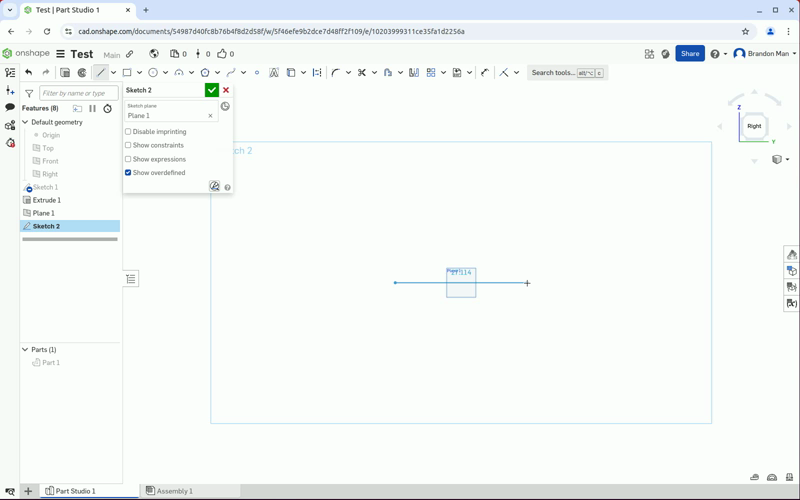
key_up(shift)
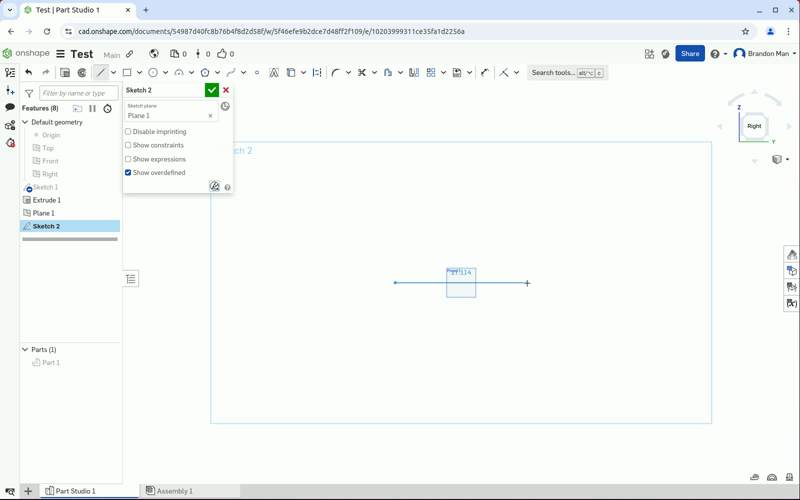
key_down(shift)
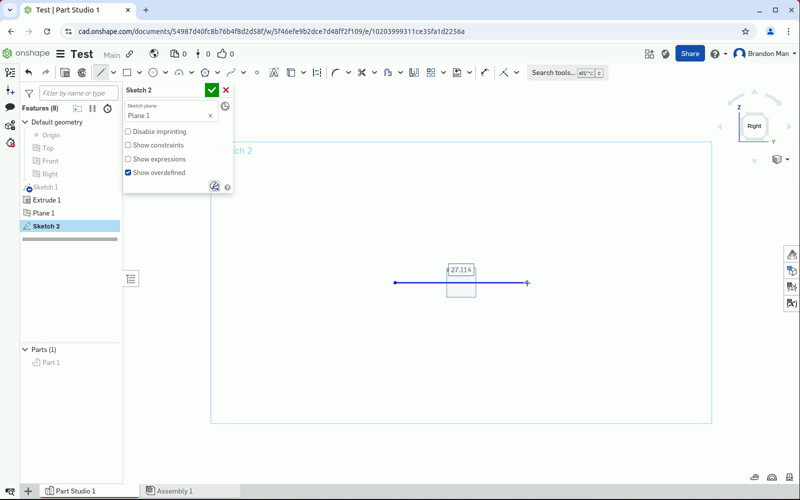
mouse_move(557, 282)
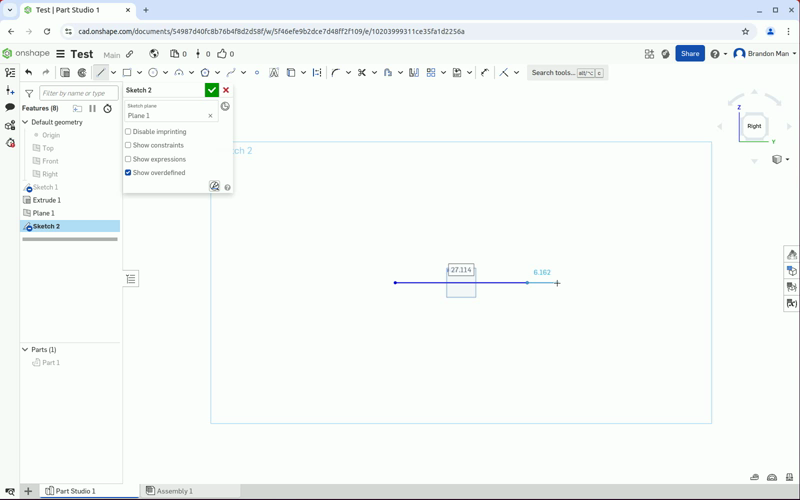
mouse_move(527, 271)
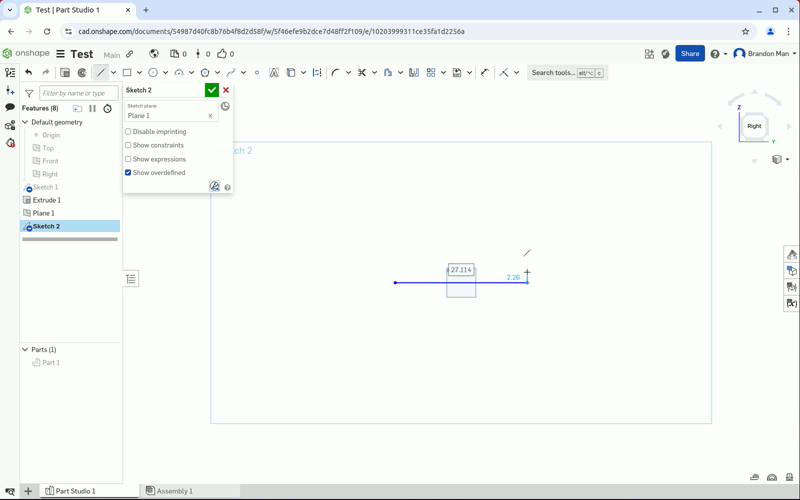
click(527, 271)
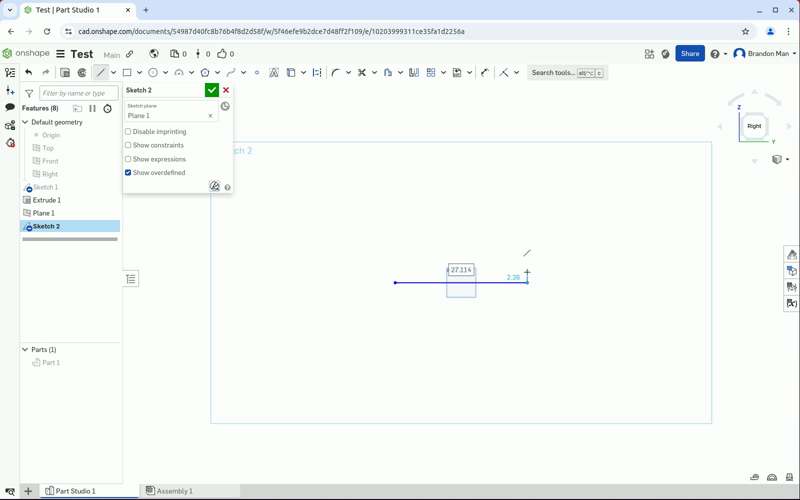
key_up(shift)
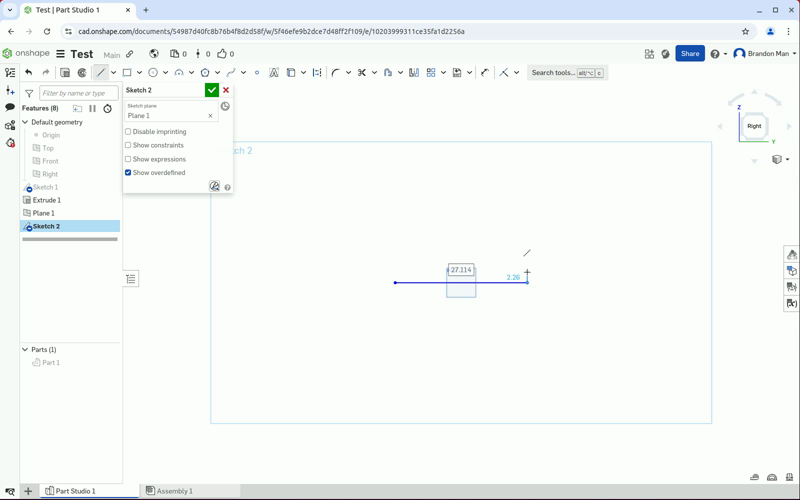
key_down(shift)
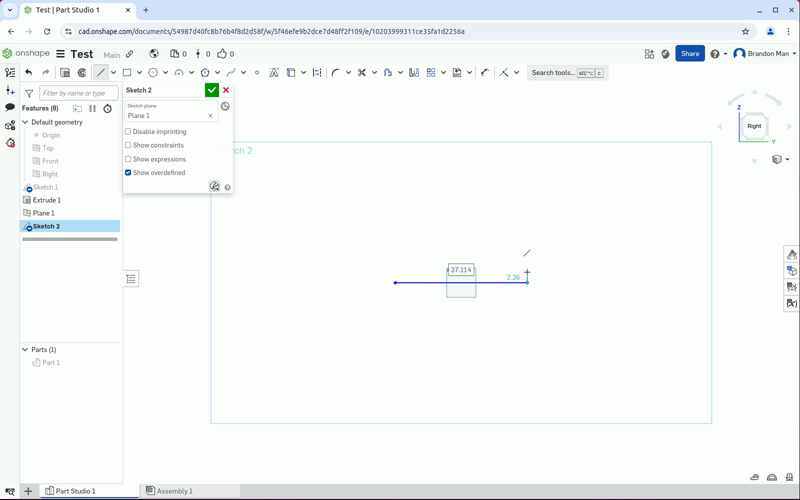
mouse_move(395, 271)
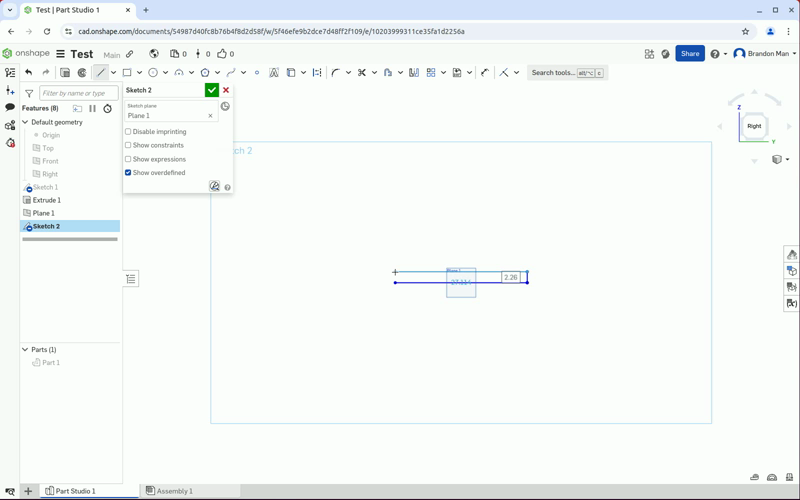
click(395, 271)
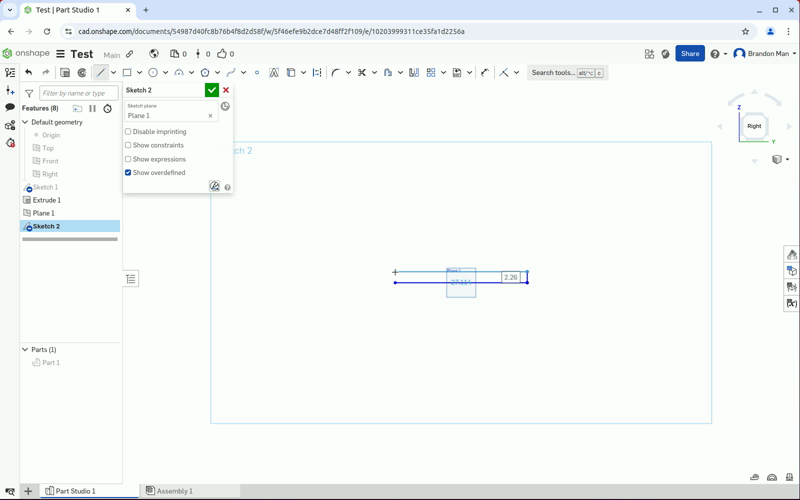
key_up(shift)
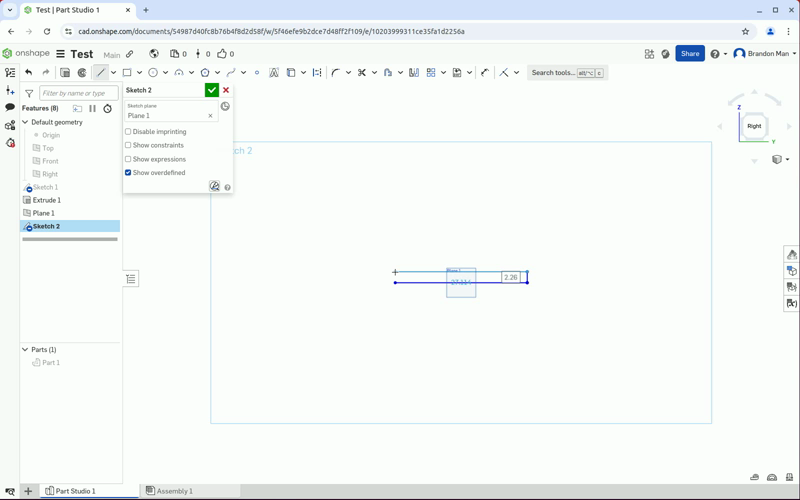
mouse_move(425, 271)
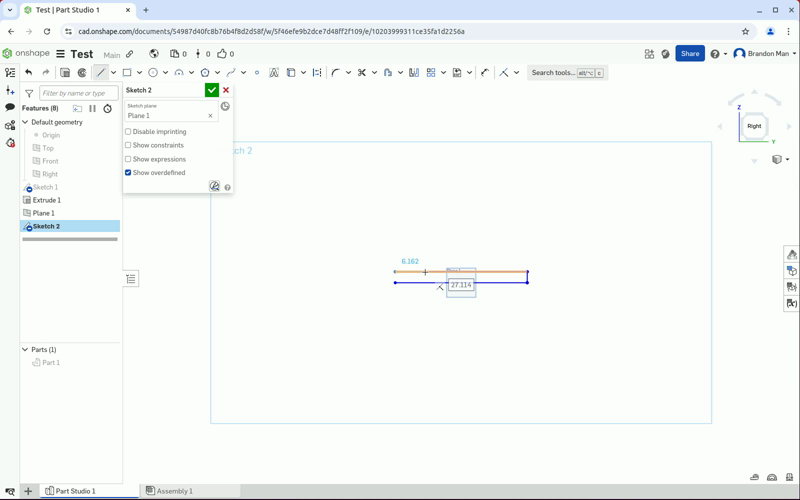
key_down(shift)
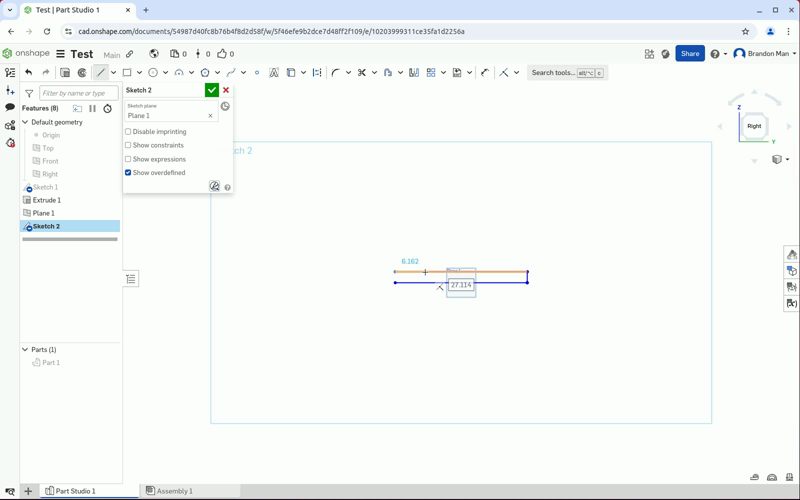
mouse_move(395, 282)
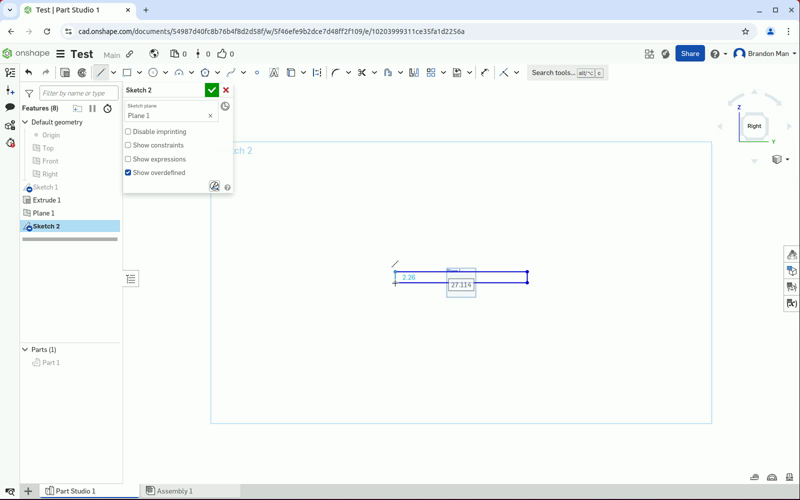
key_up(shift)
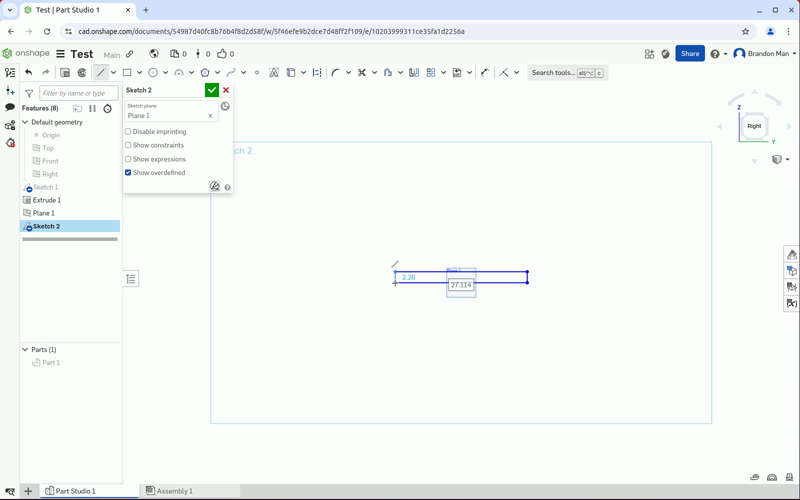
click(395, 282)
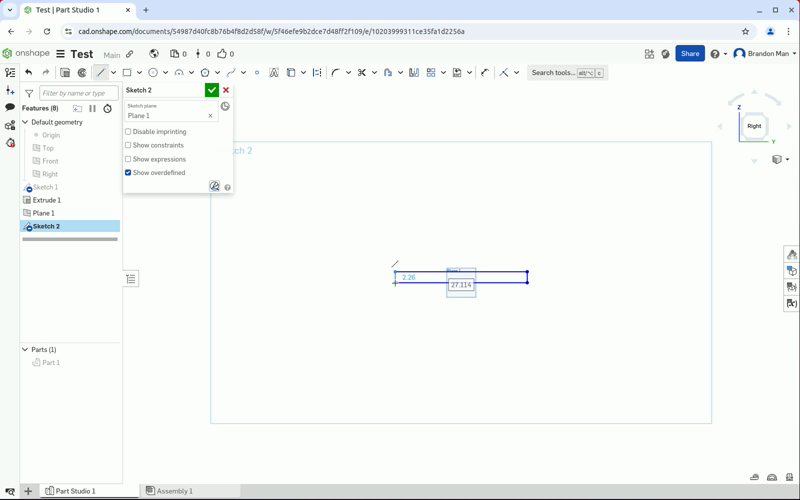
key(esc)
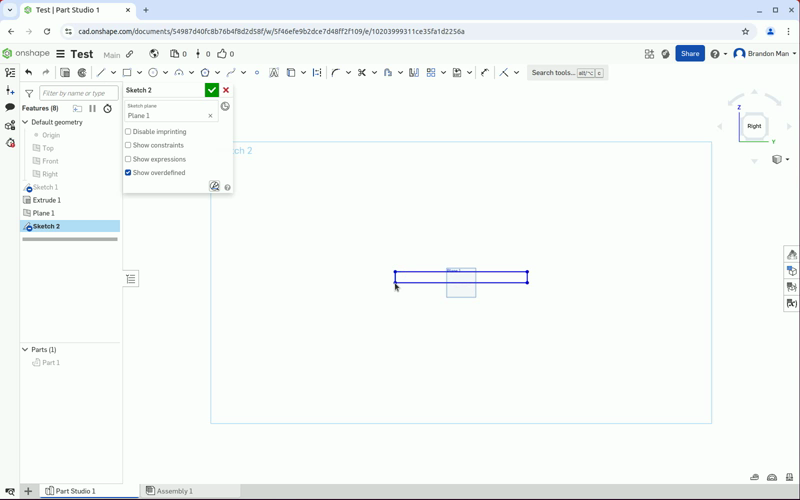
mouse_move(406, 275)
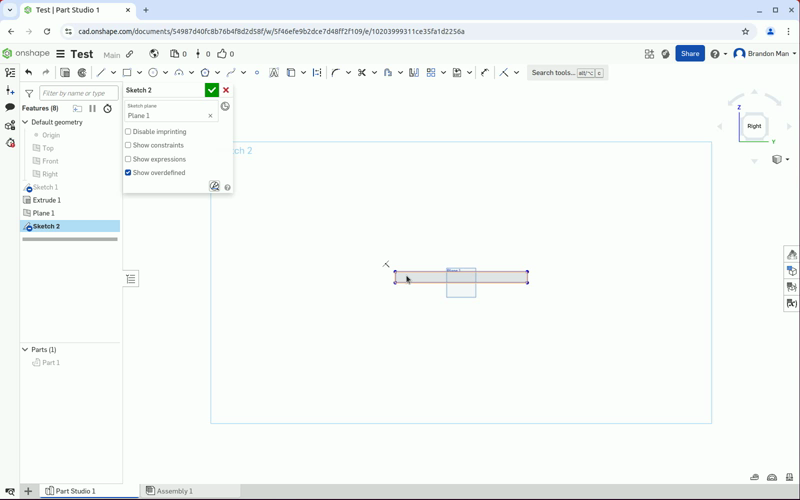
scroll(6)
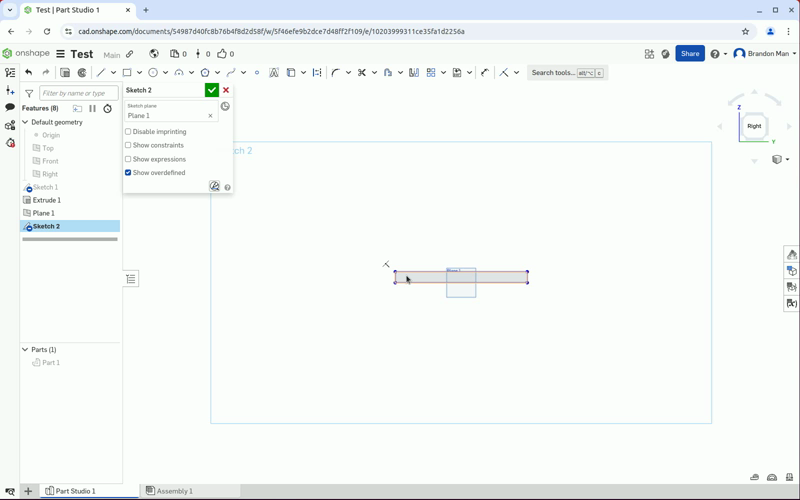
scroll(6)
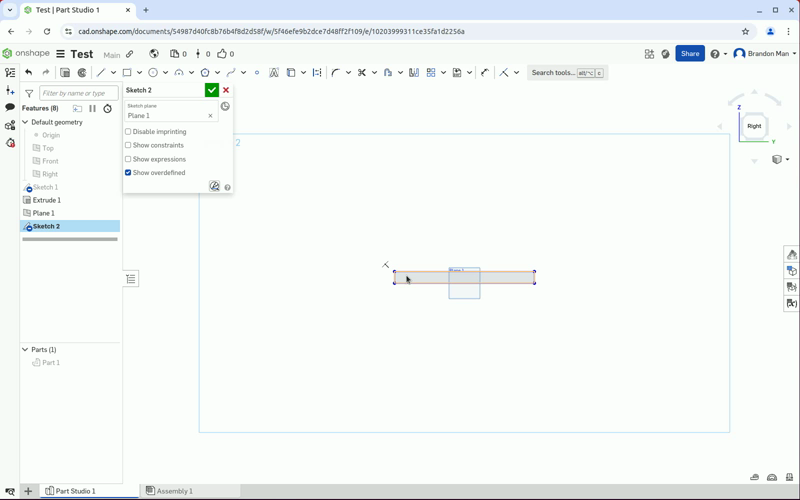
scroll(6)
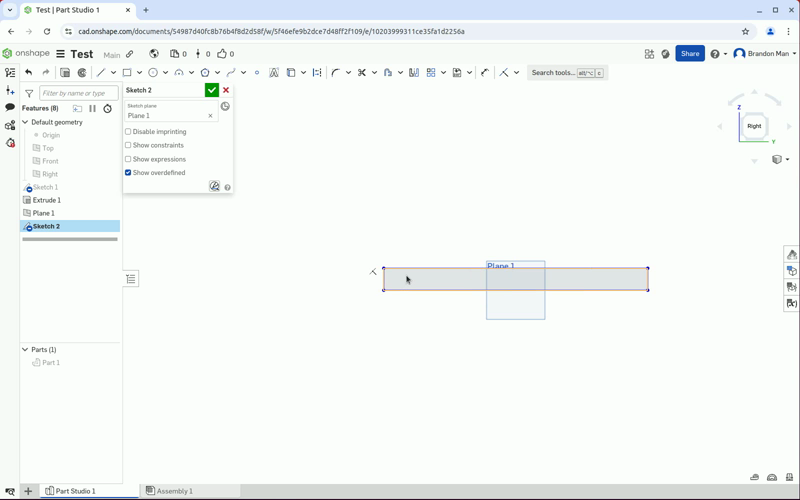
scroll(6)
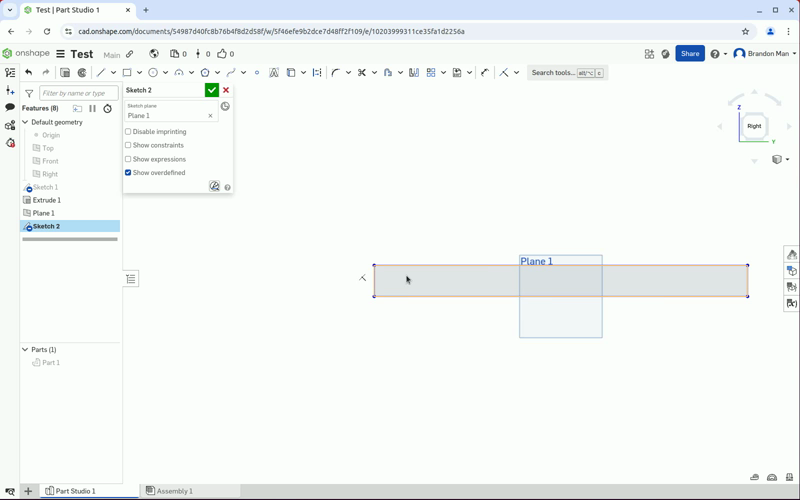
scroll(6)
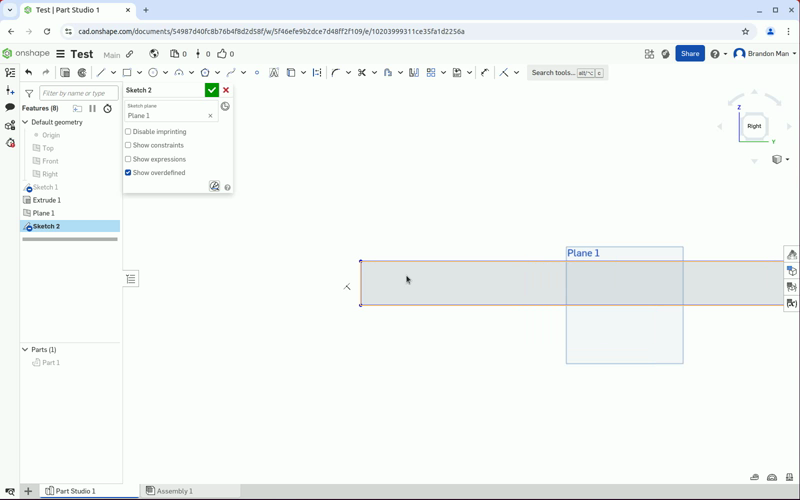
scroll(6)
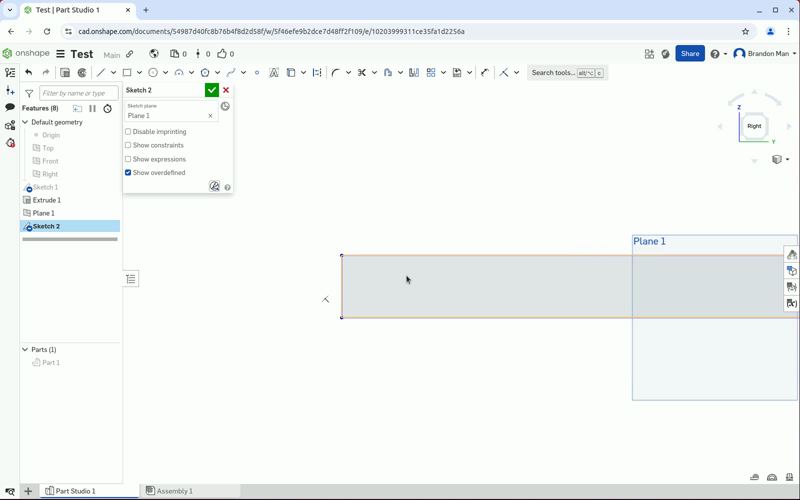
scroll(6)
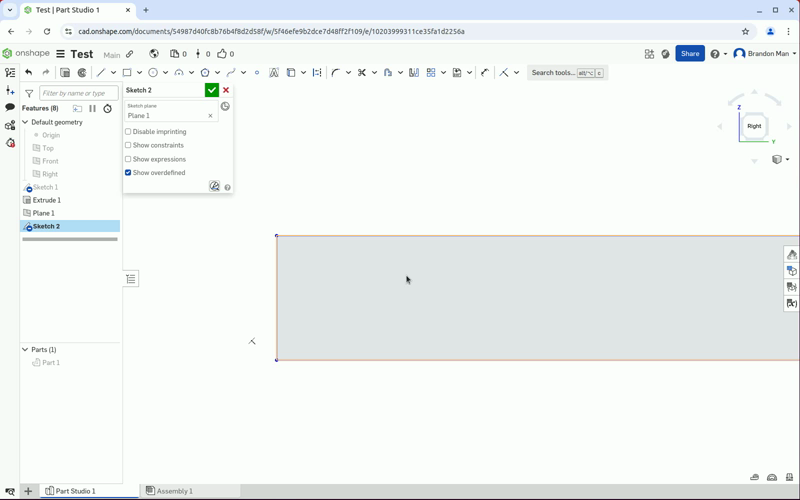
click(406, 275)
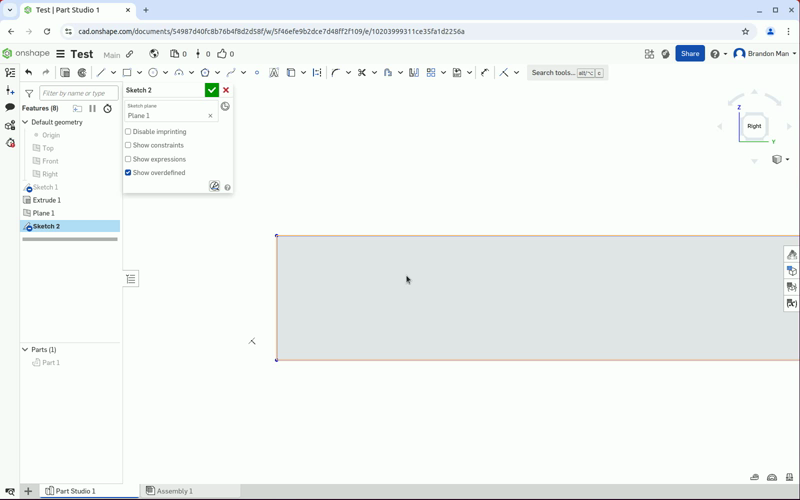
scroll(-6)
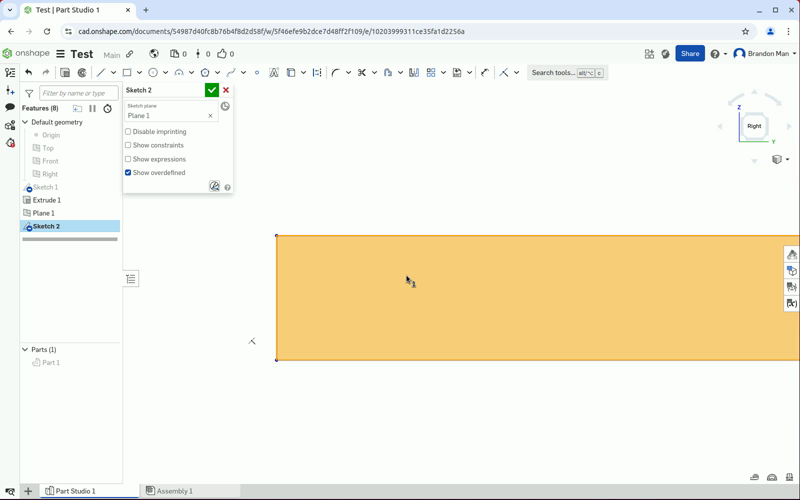
scroll(-6)
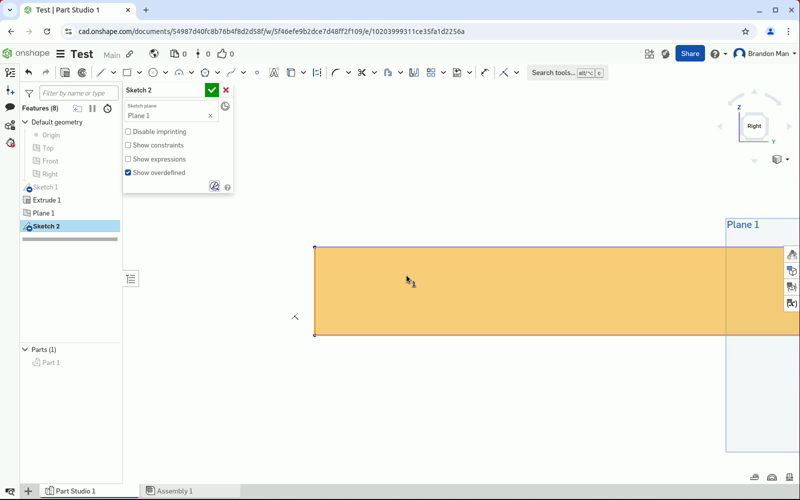
scroll(-6)
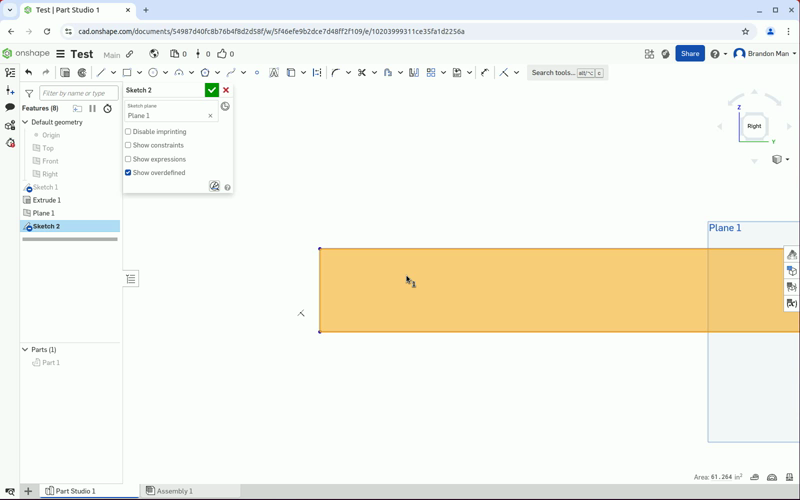
scroll(-6)
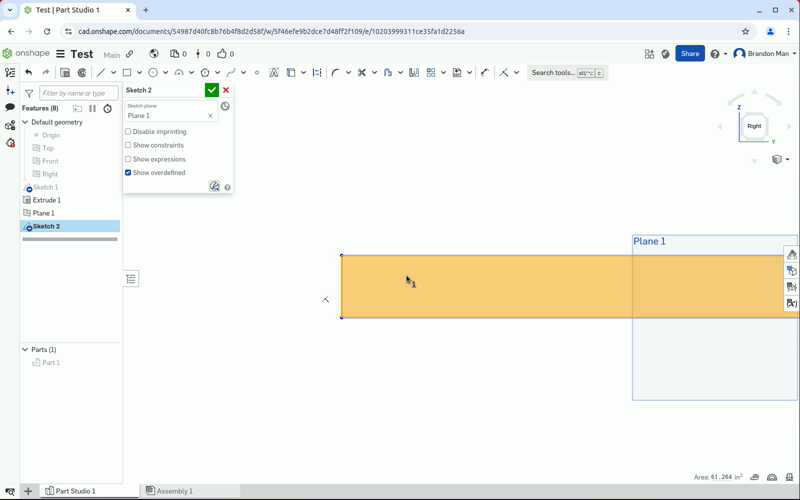
scroll(-6)
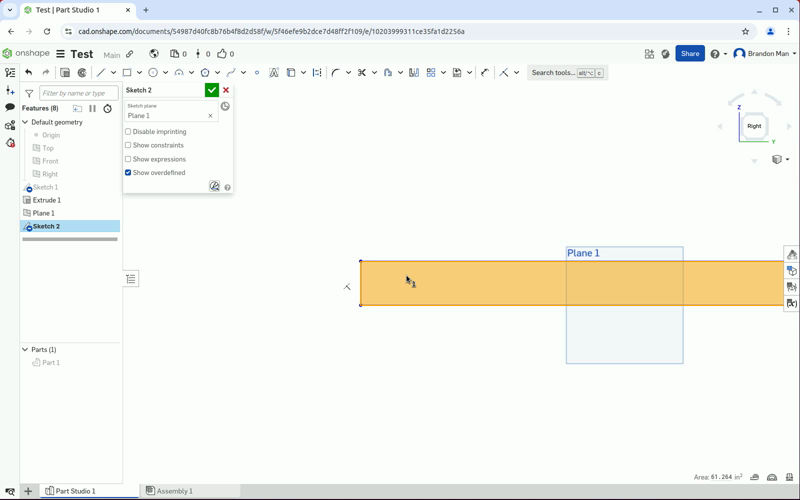
scroll(-6)
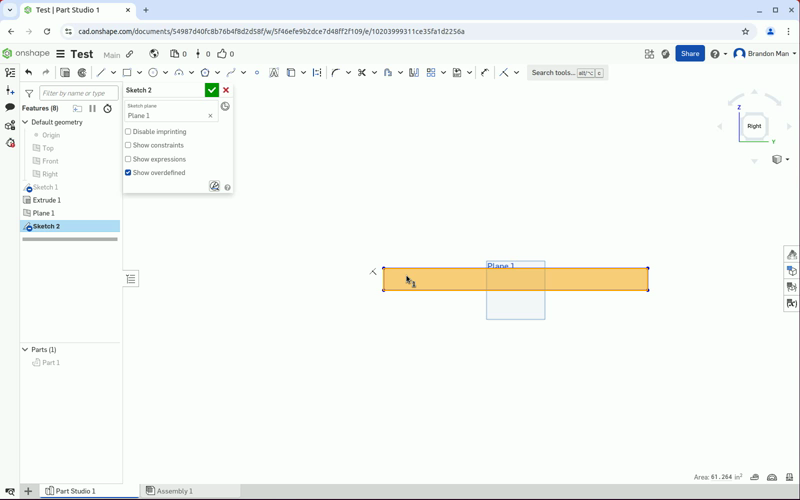
scroll(-6)
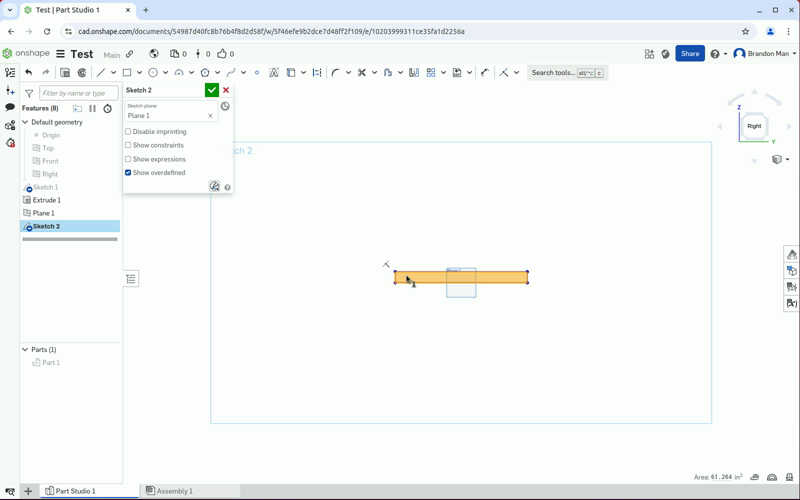
mouse_move(73, 352)
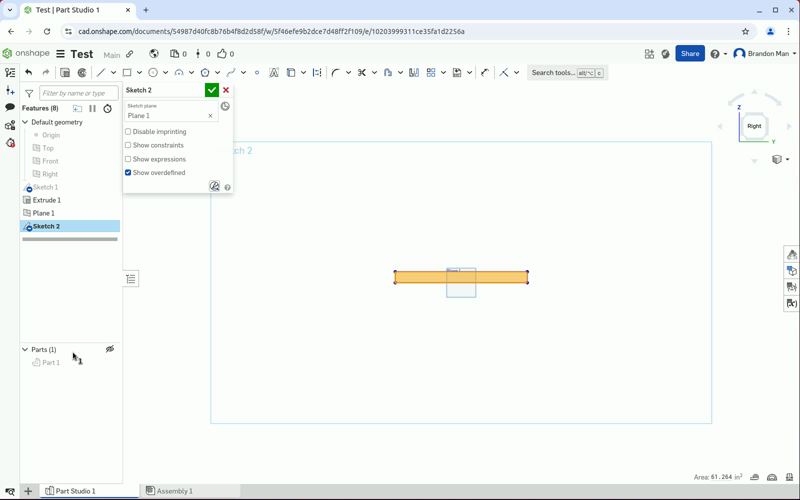
key(shift+y)
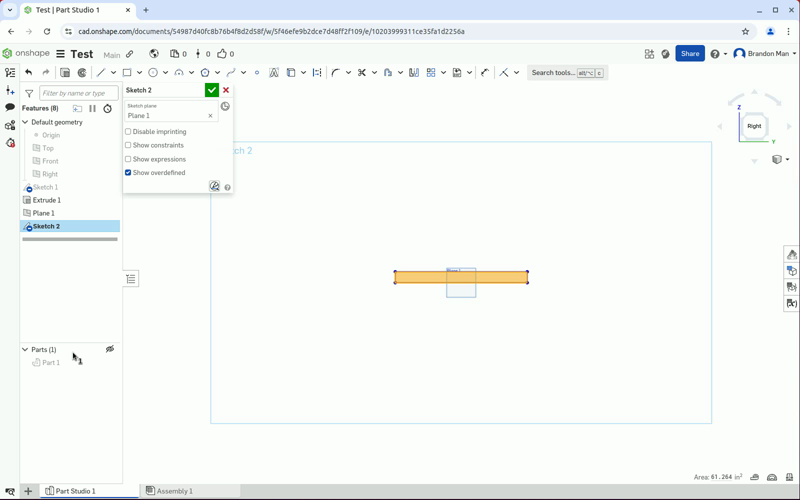
key(shift+e)
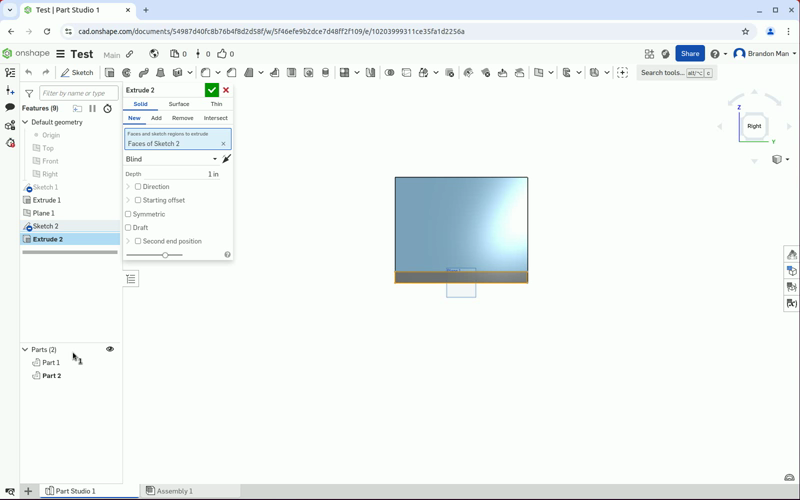
mouse_move(143, 106)
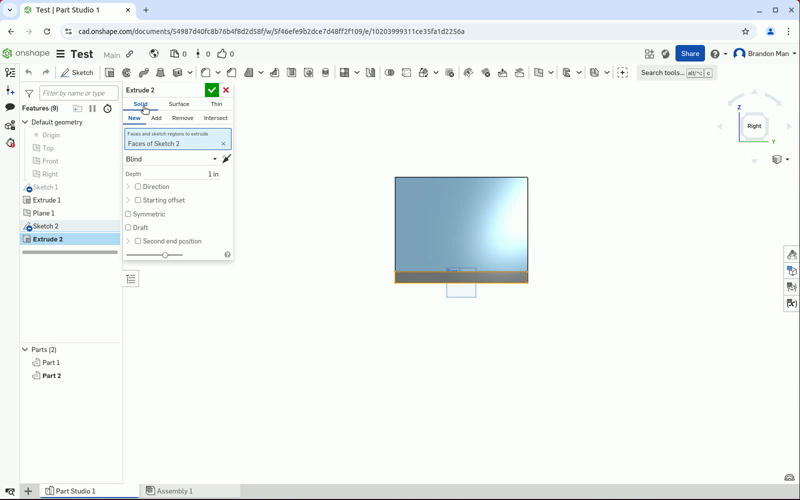
click(143, 106)
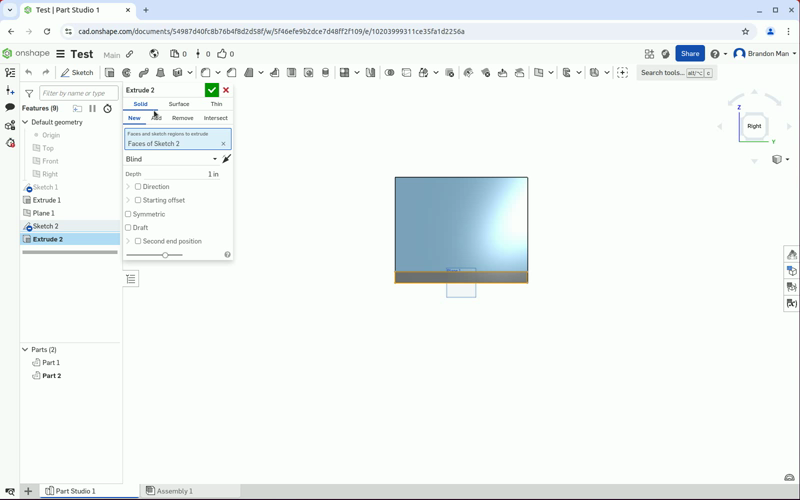
mouse_move(186, 120)
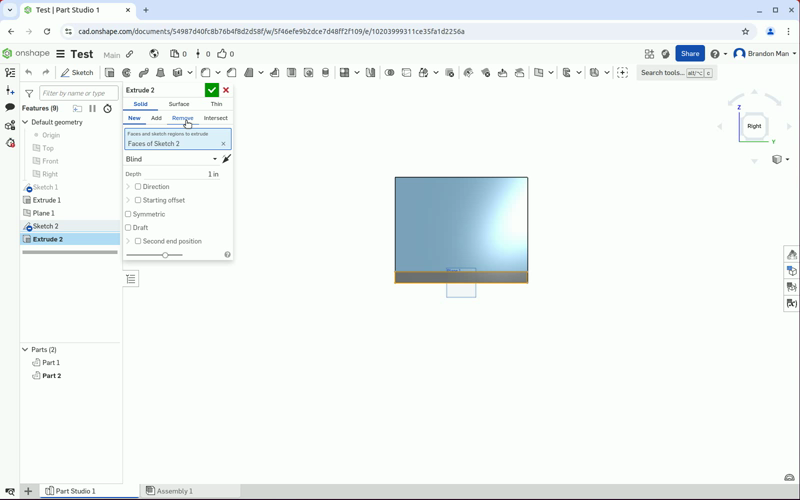
click(186, 120)
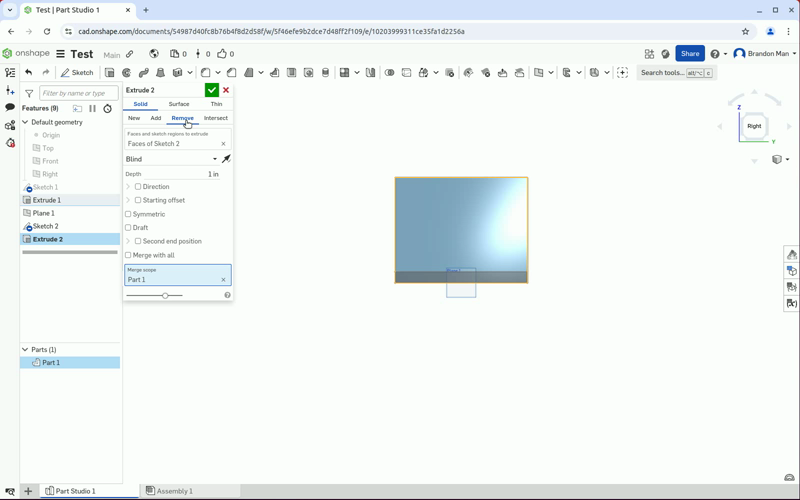
key(tab, 4)
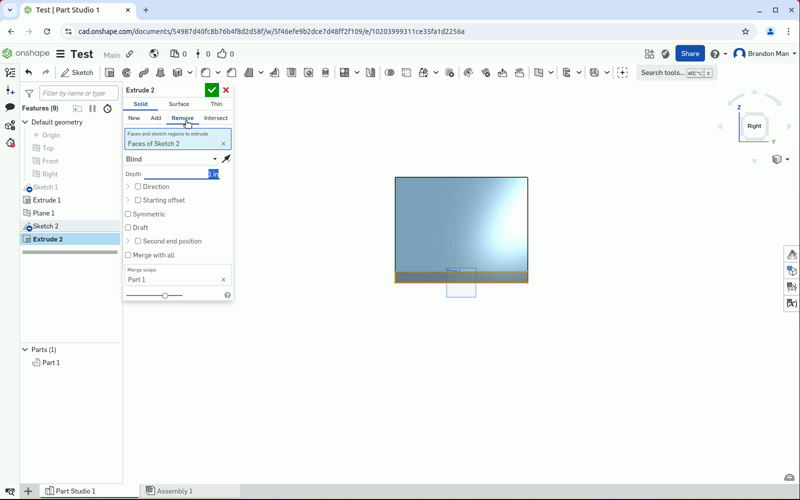
text(0.722)
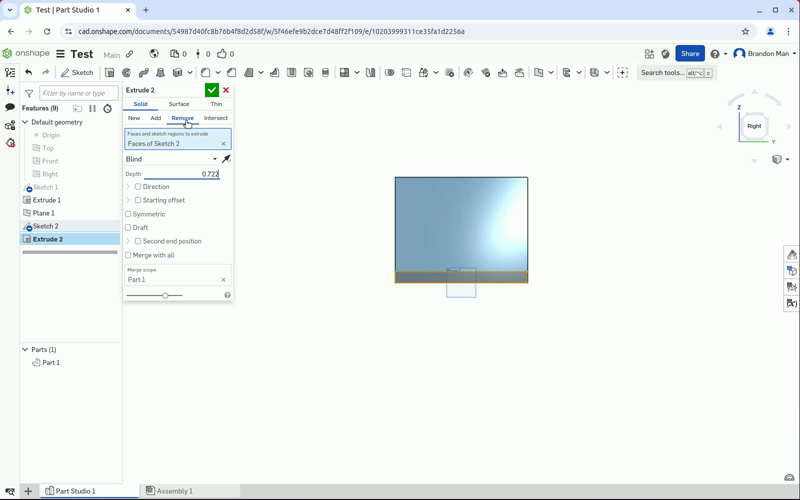
key(tab, 6)
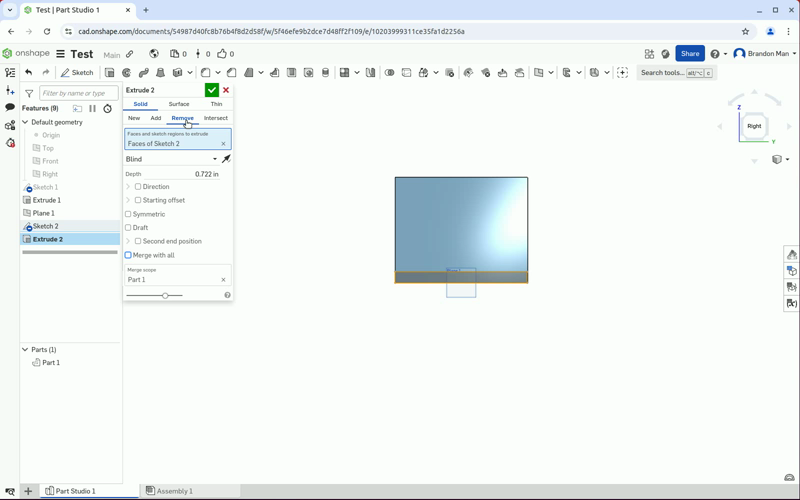
key(space)
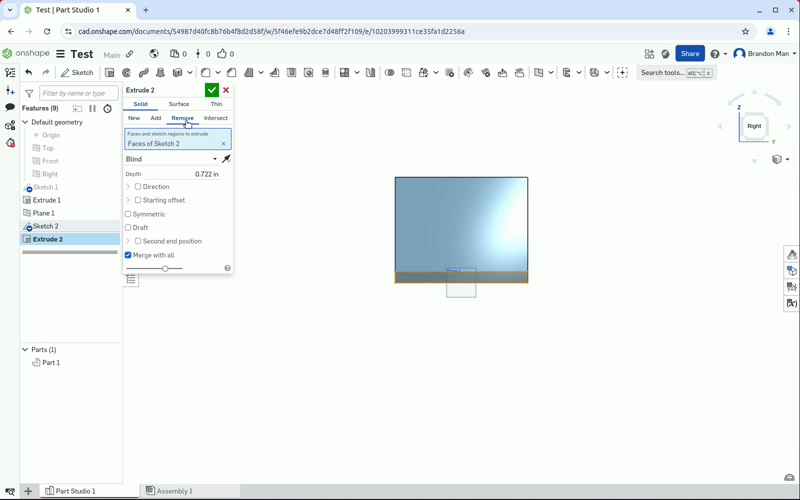
key(enter)
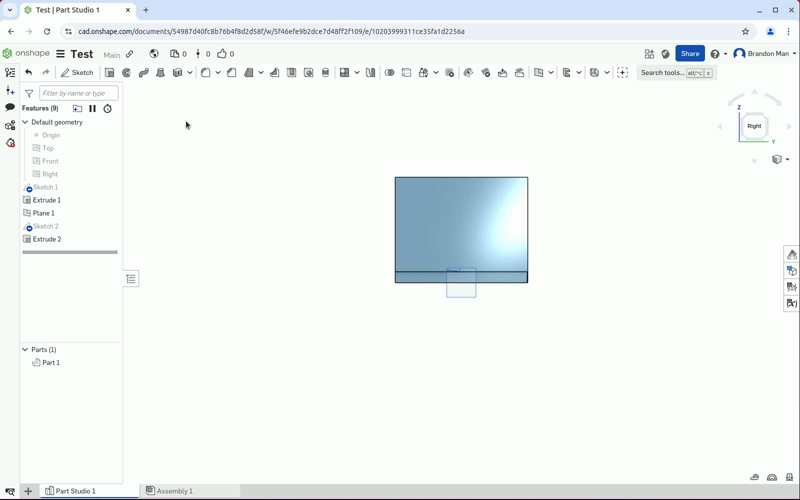
key(shift+h)
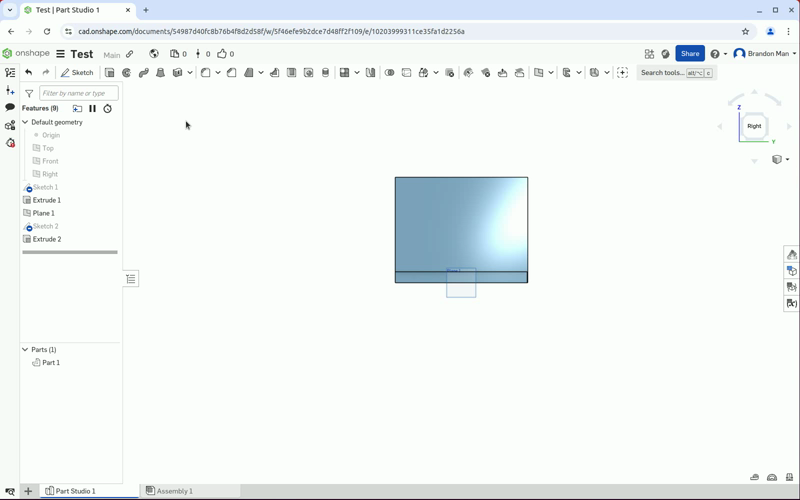
key(shift+h)
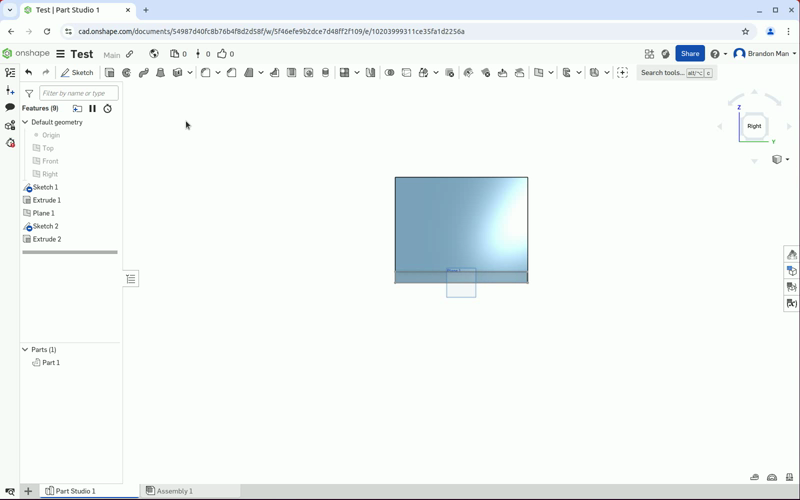
key(shift+7)
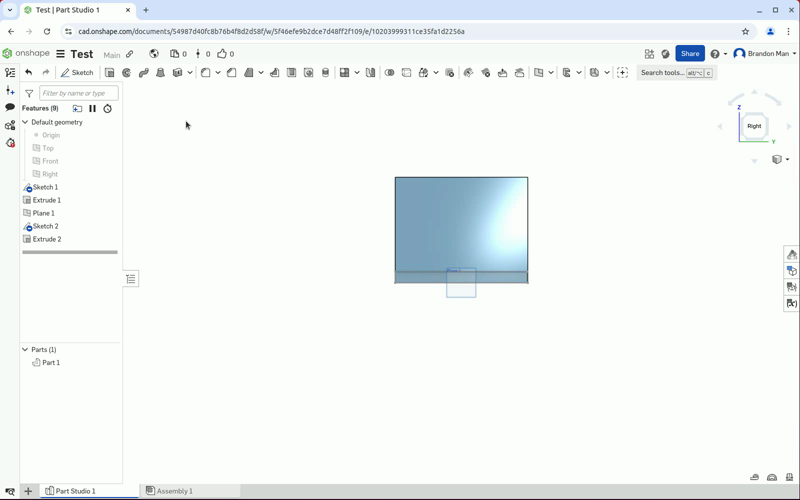
key(right, 2)
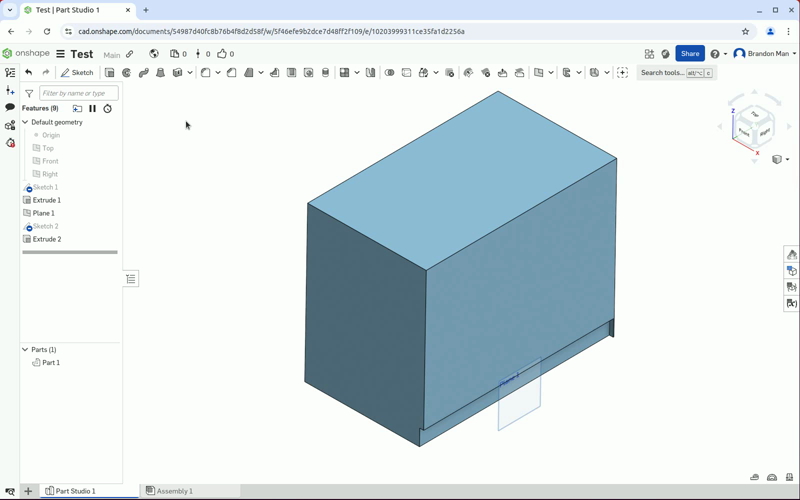
key(down, 2)
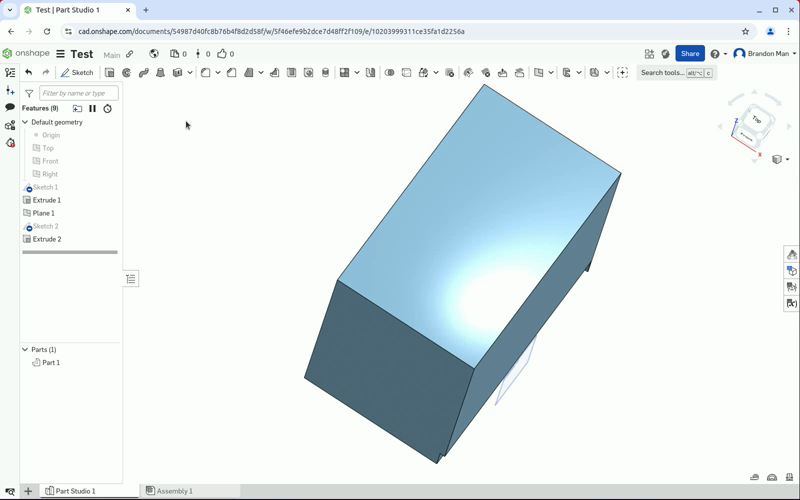
key(up, 2)
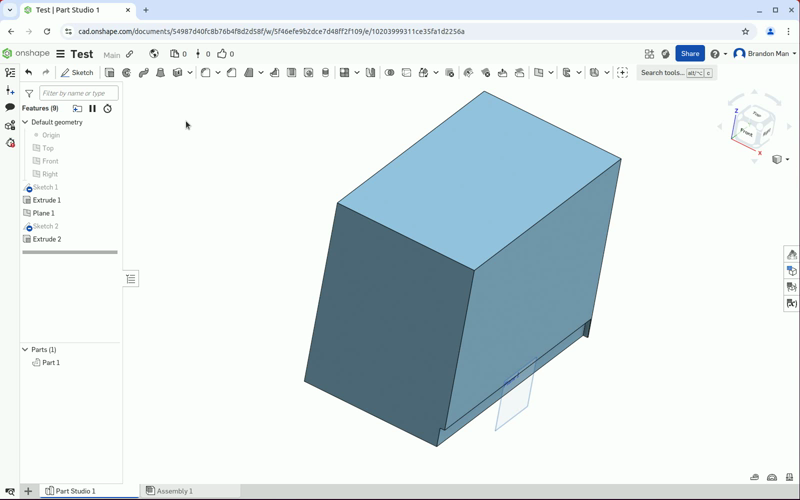
key(left, 2)
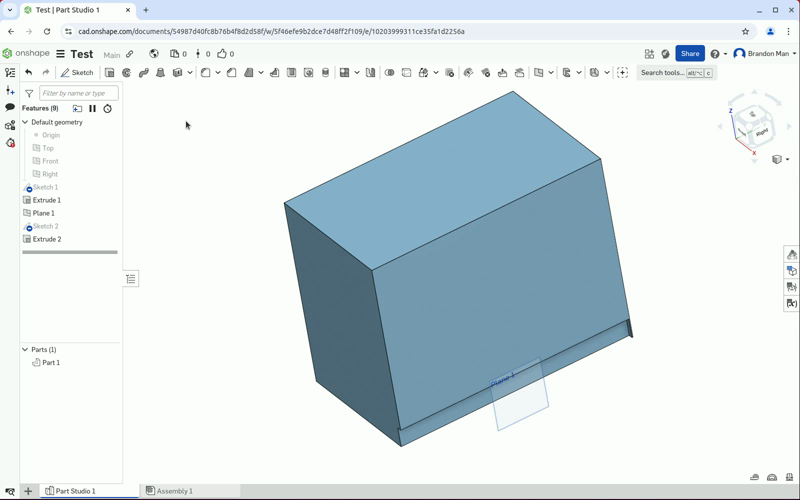
mouse_move(73, 189)
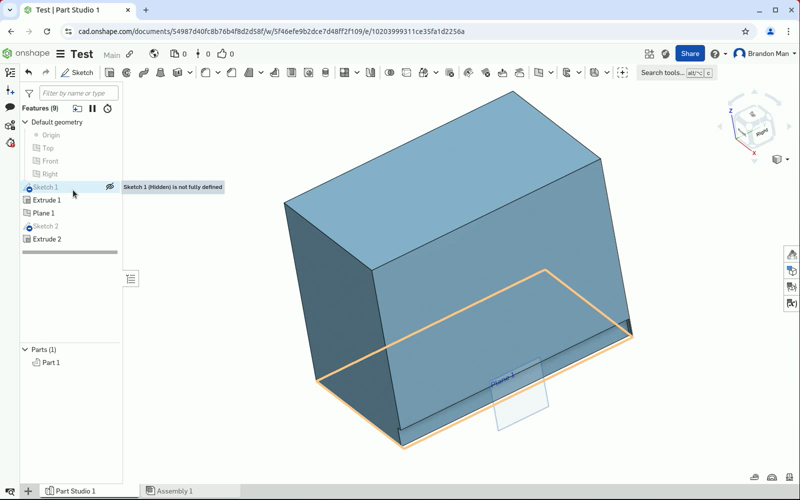
click(73, 189)